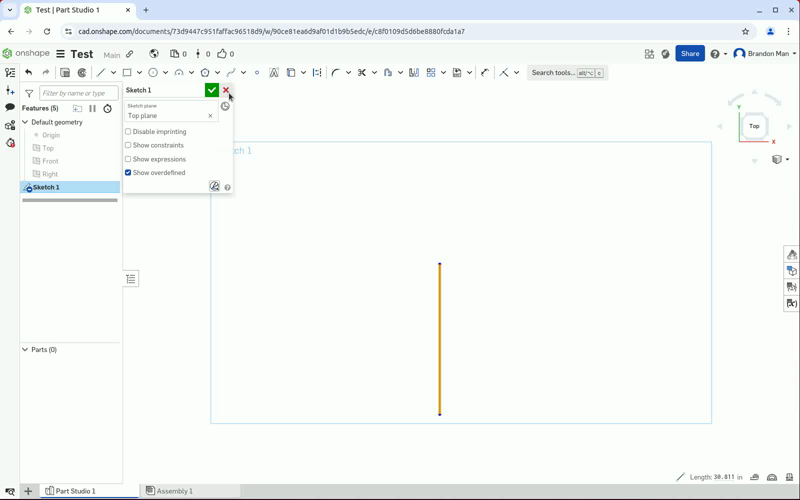
key(shift+h)
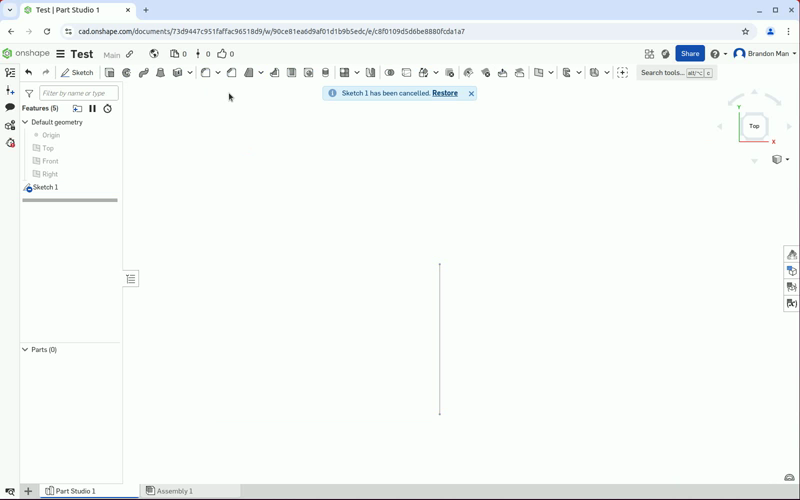
key(shift+s)
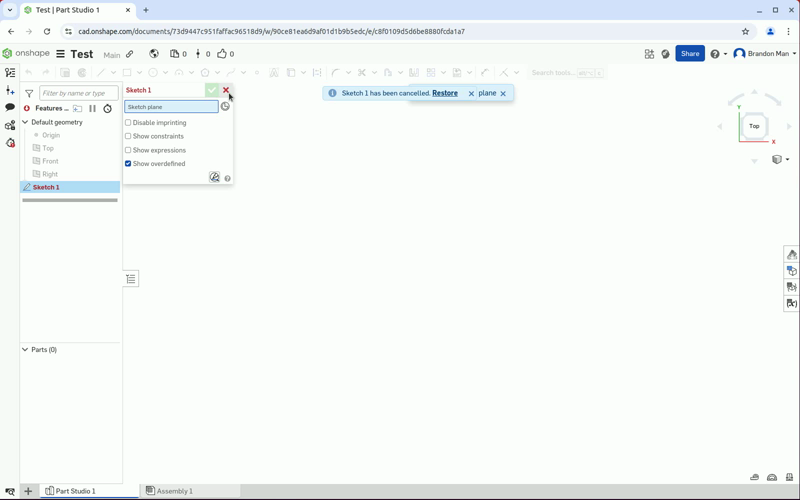
mouse_move(73, 150)
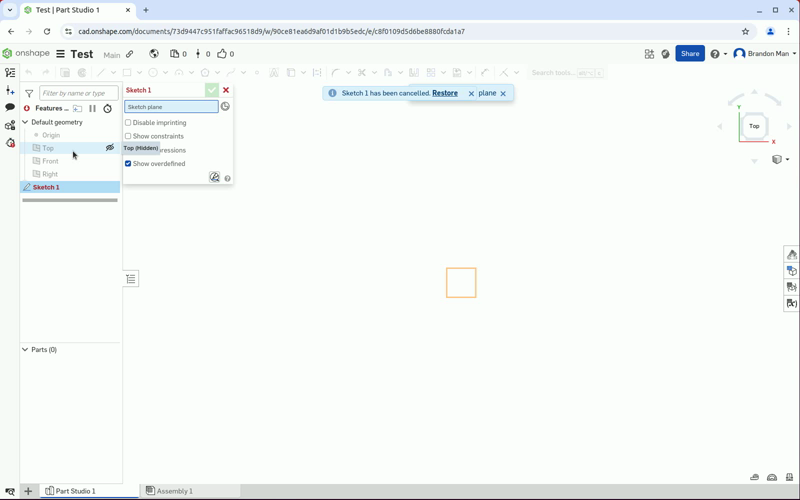
click(73, 150)
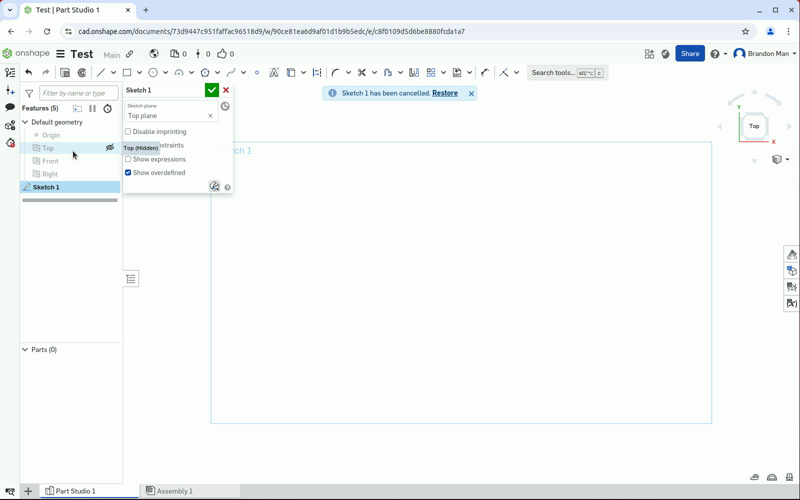
mouse_move(73, 352)
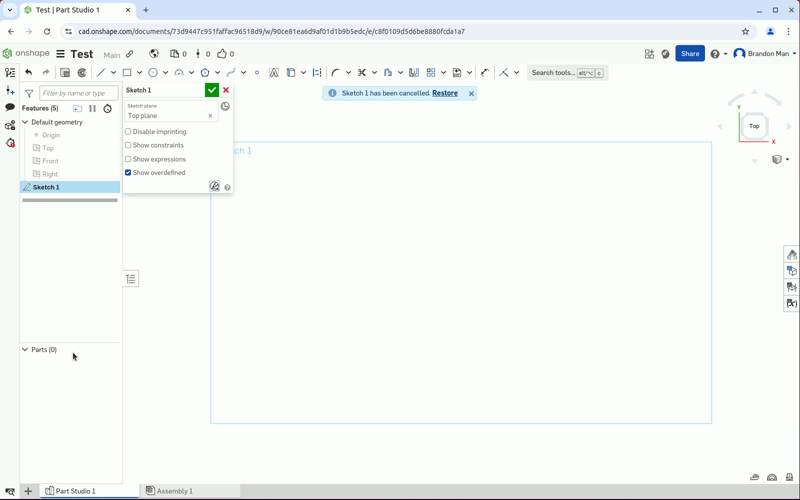
key(y)
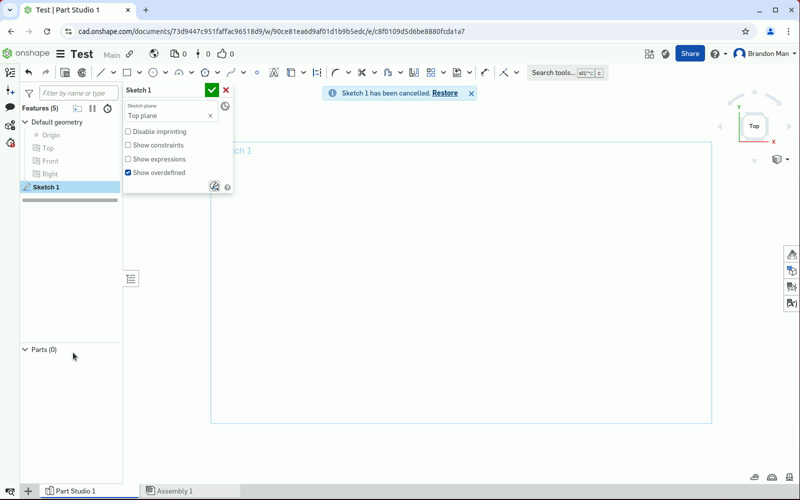
key(c)
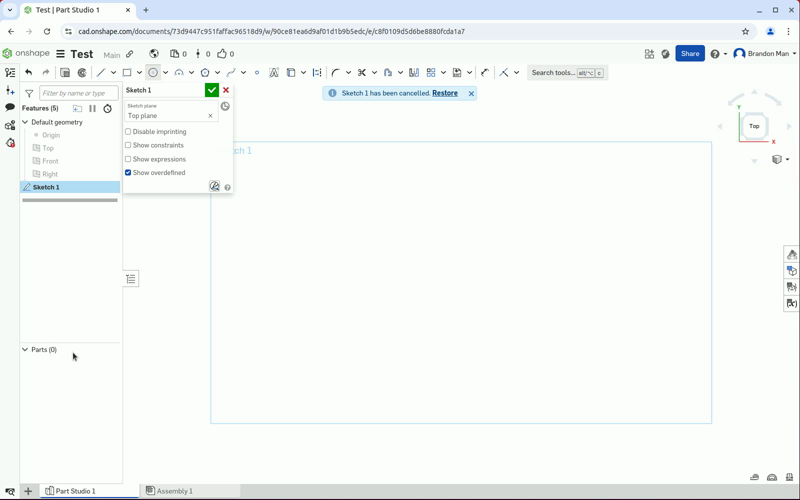
key_down(shift)
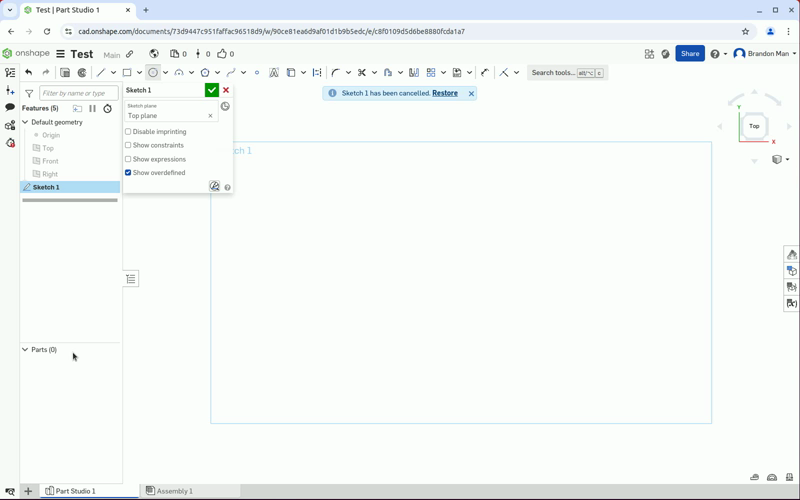
mouse_move(461, 282)
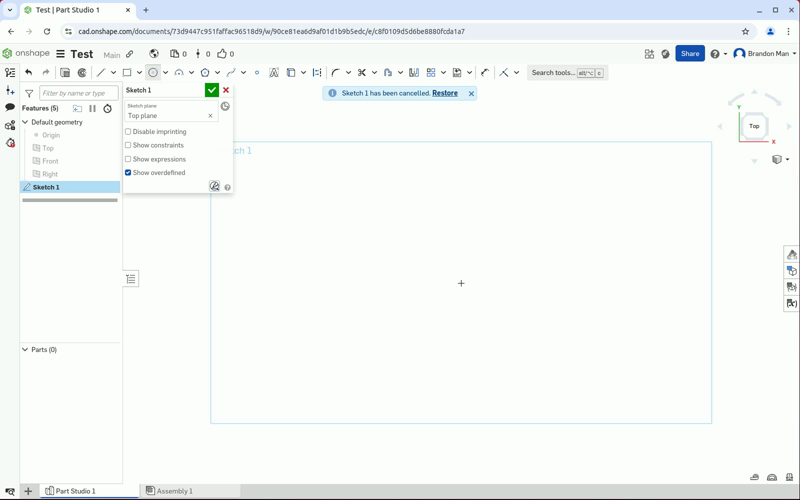
click(461, 282)
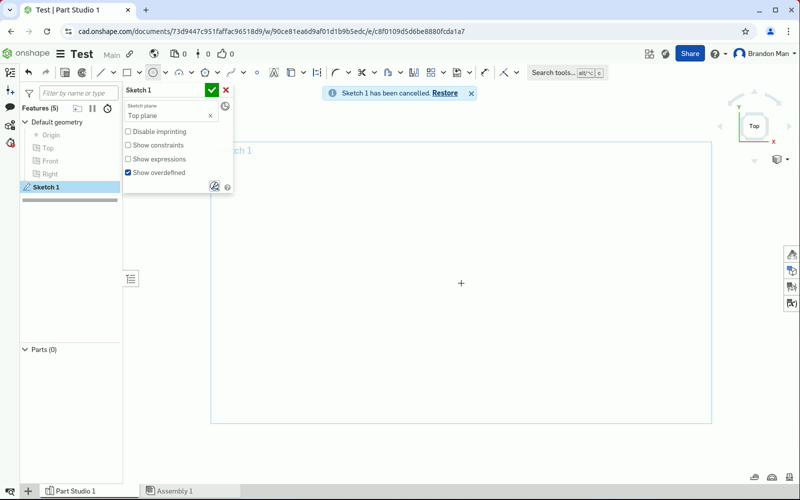
key_up(shift)
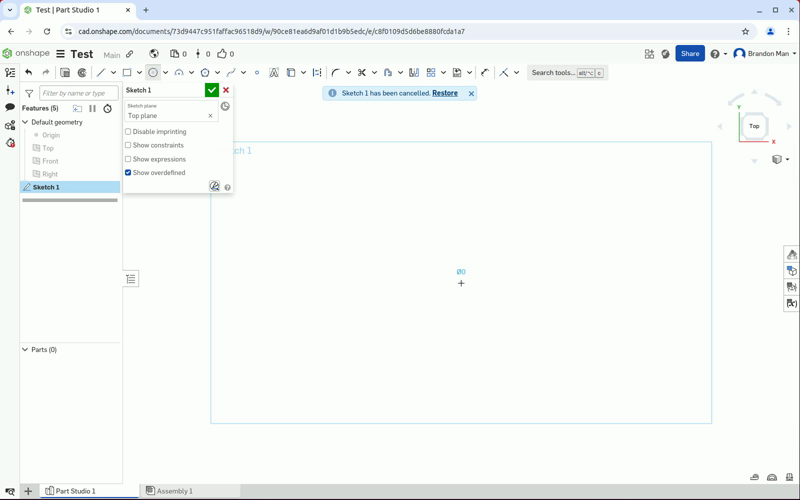
mouse_move(474, 282)
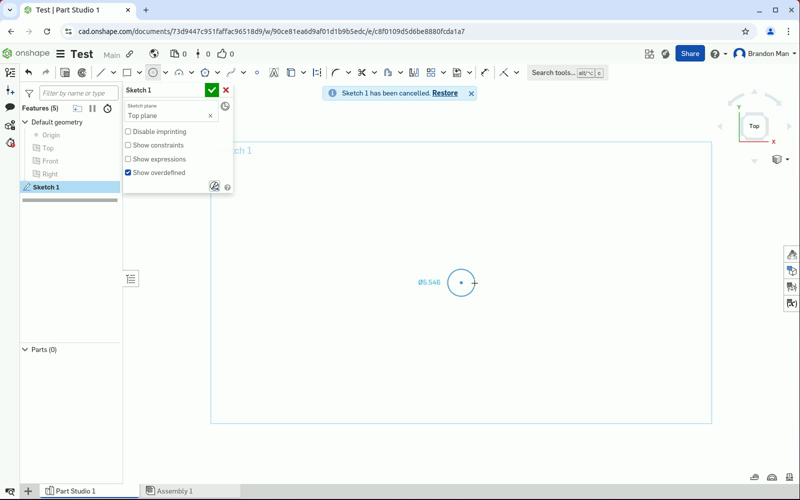
click(474, 282)
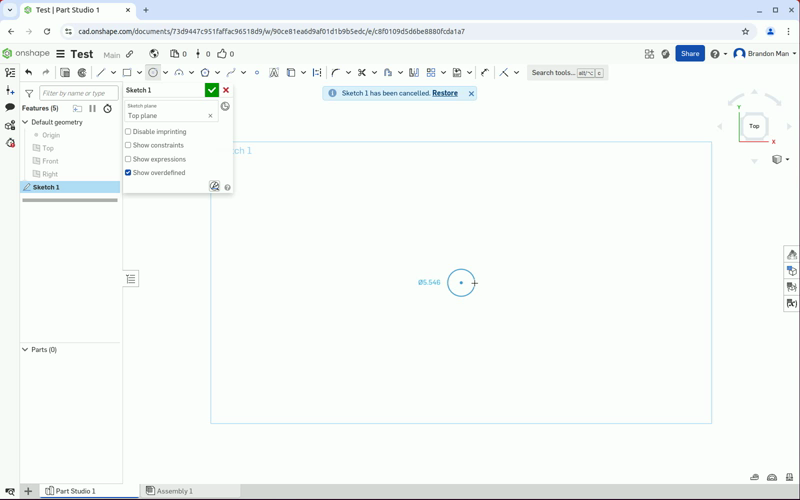
key(esc)
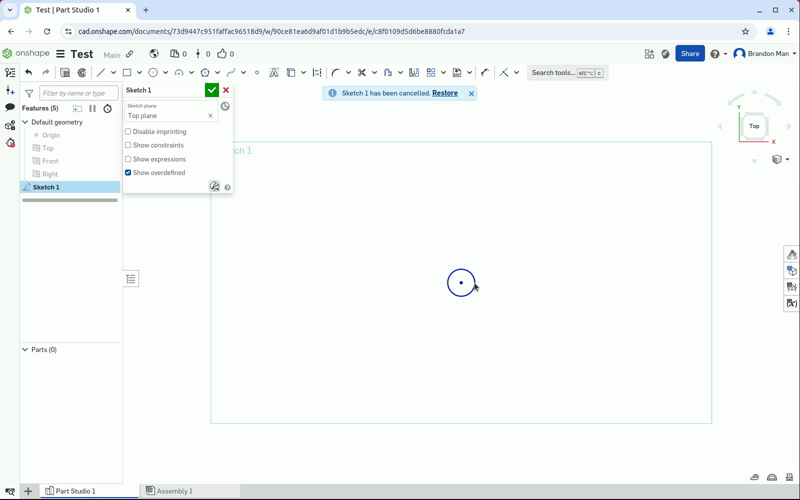
mouse_move(466, 272)
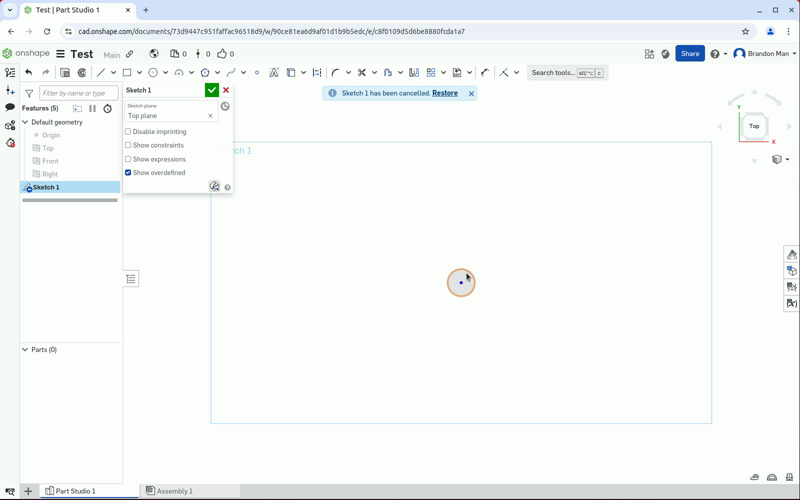
scroll(6)
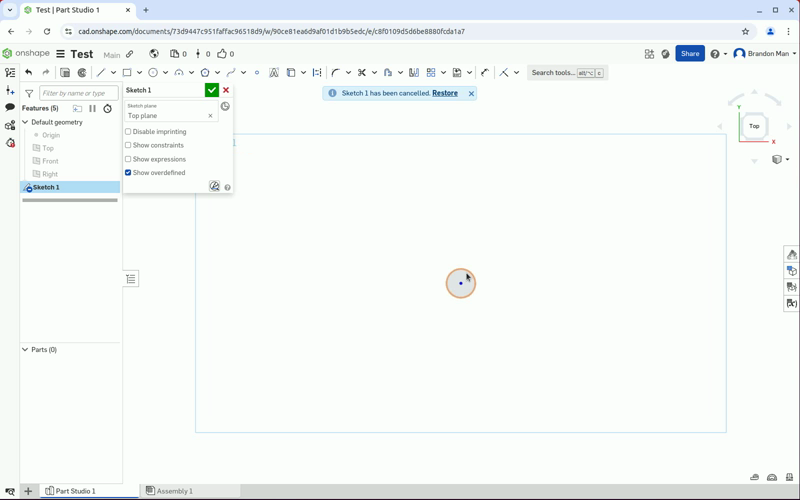
scroll(6)
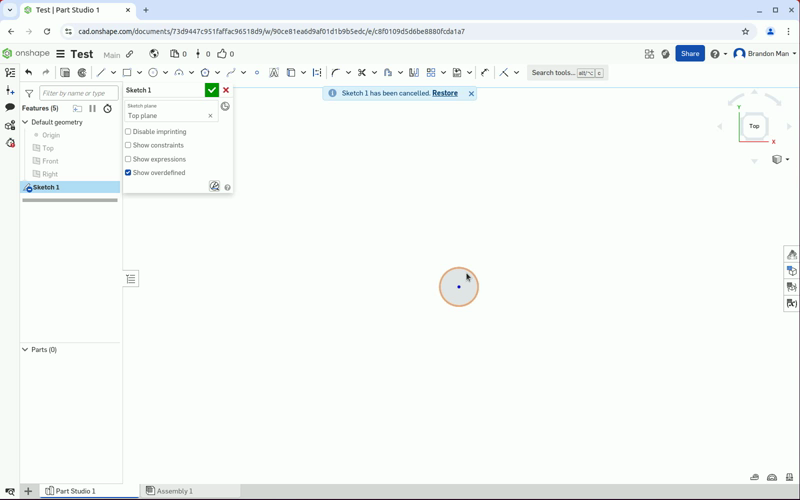
scroll(6)
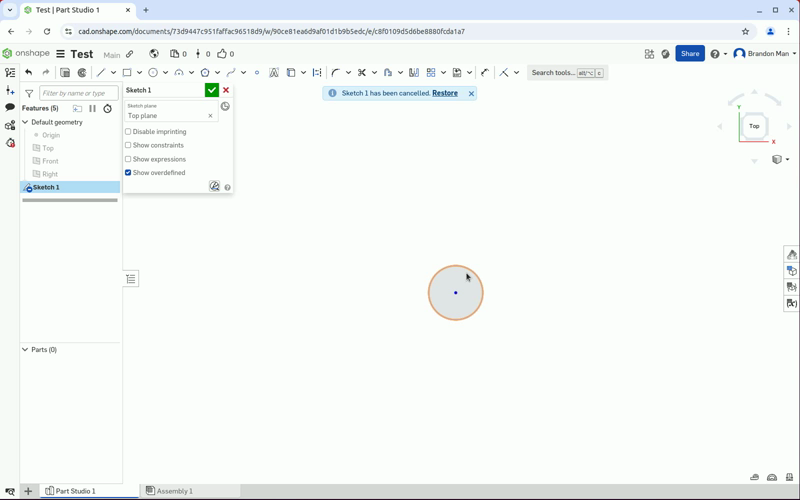
scroll(6)
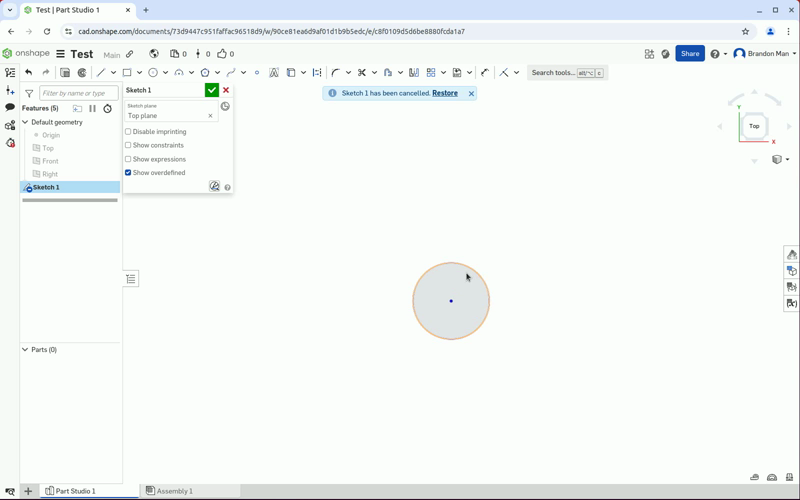
scroll(6)
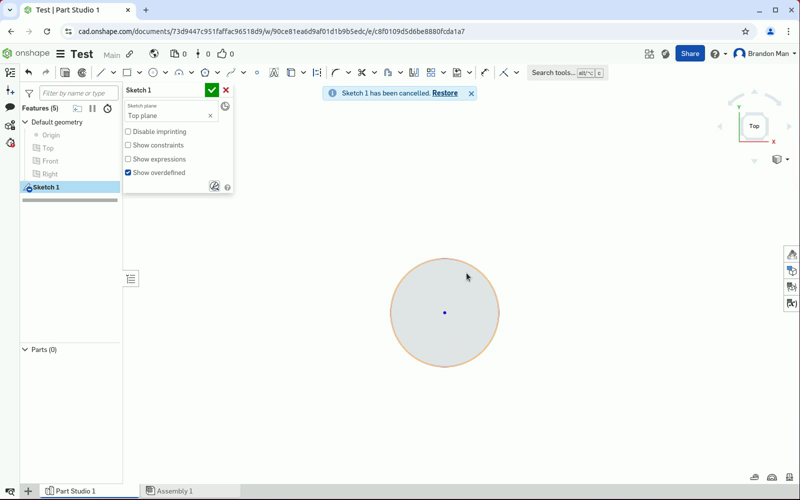
scroll(6)
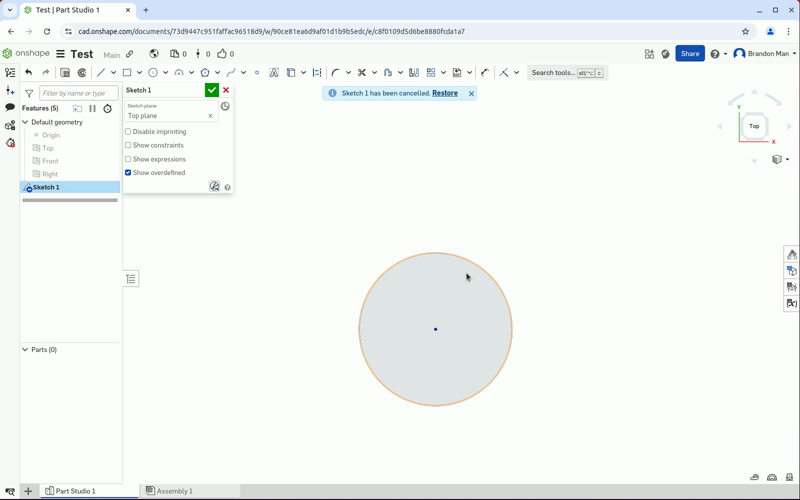
scroll(6)
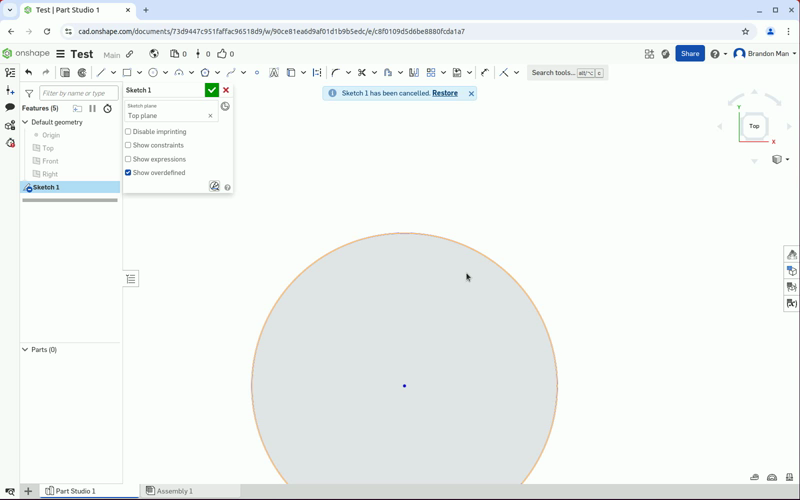
click(466, 272)
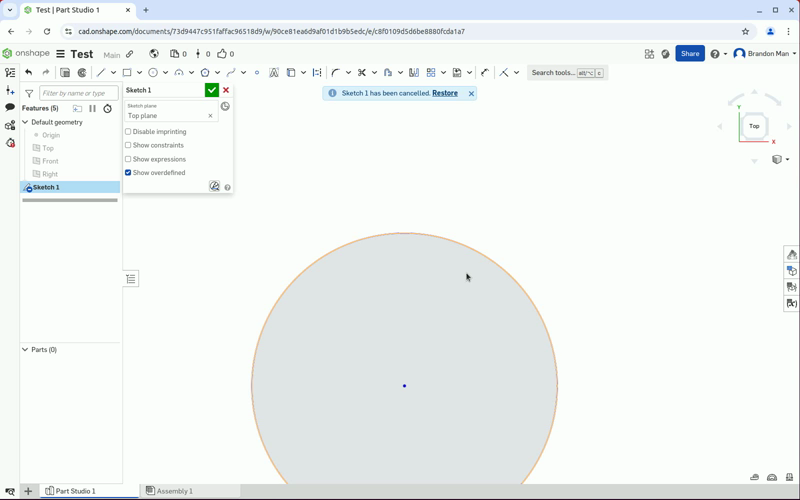
scroll(-6)
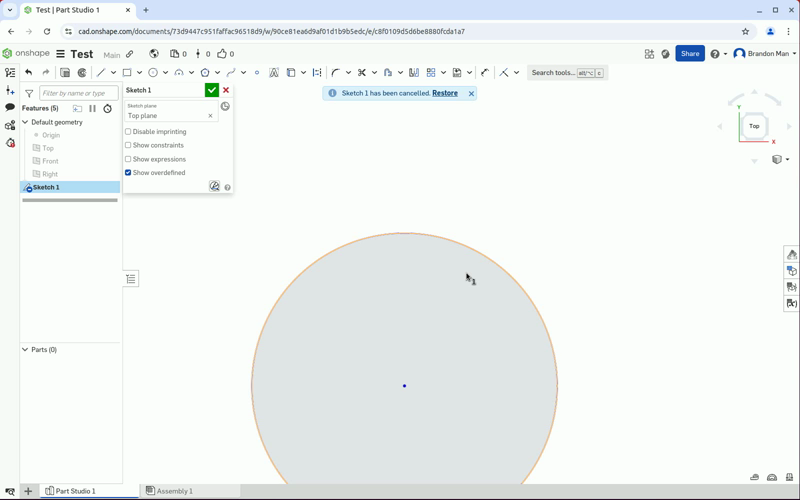
scroll(-6)
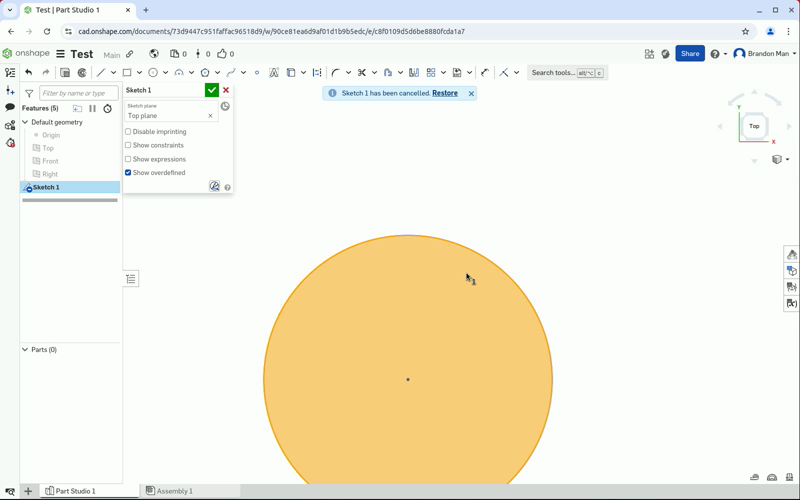
scroll(-6)
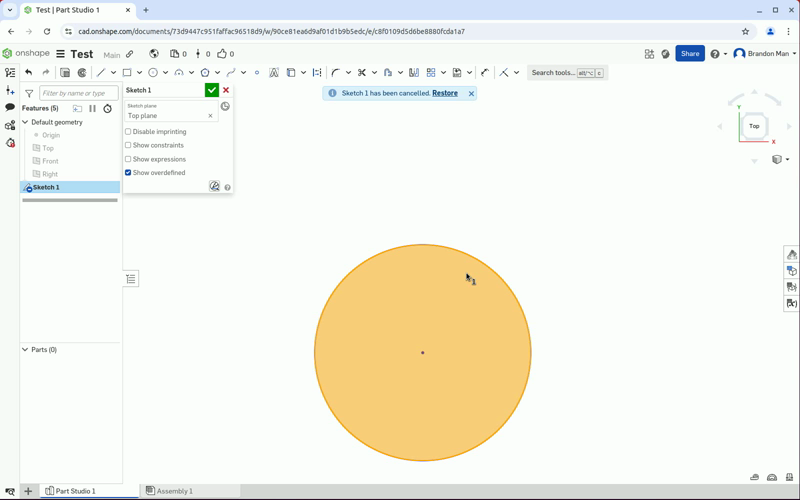
scroll(-6)
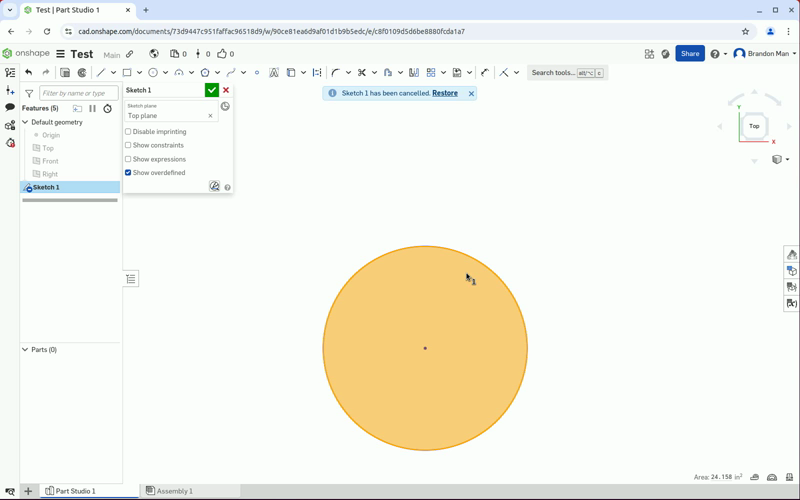
scroll(-6)
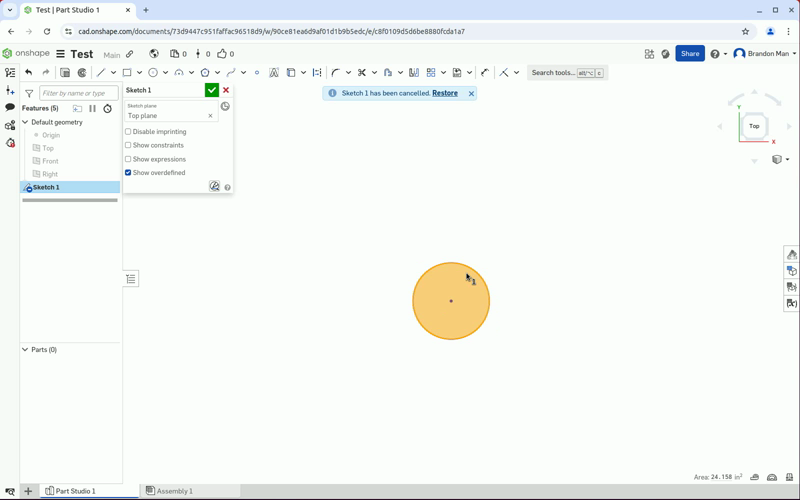
scroll(-6)
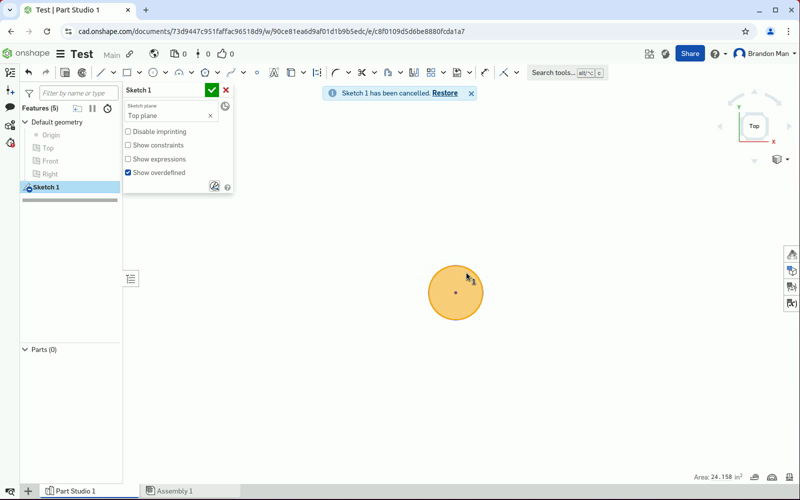
scroll(-6)
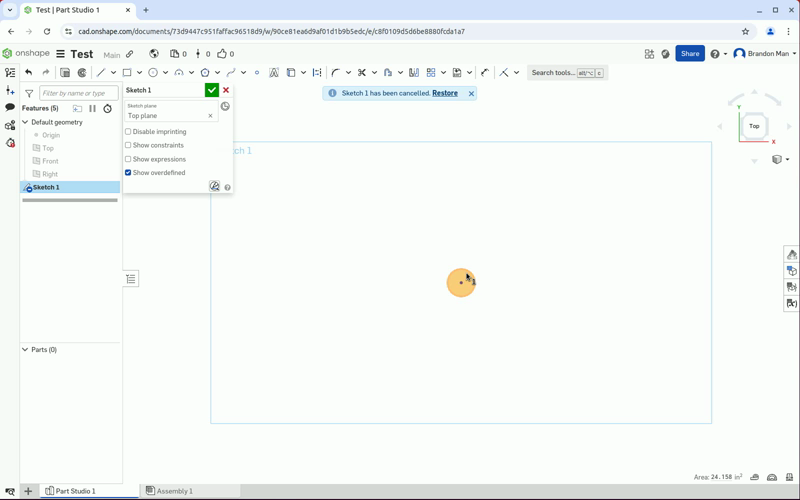
mouse_move(73, 352)
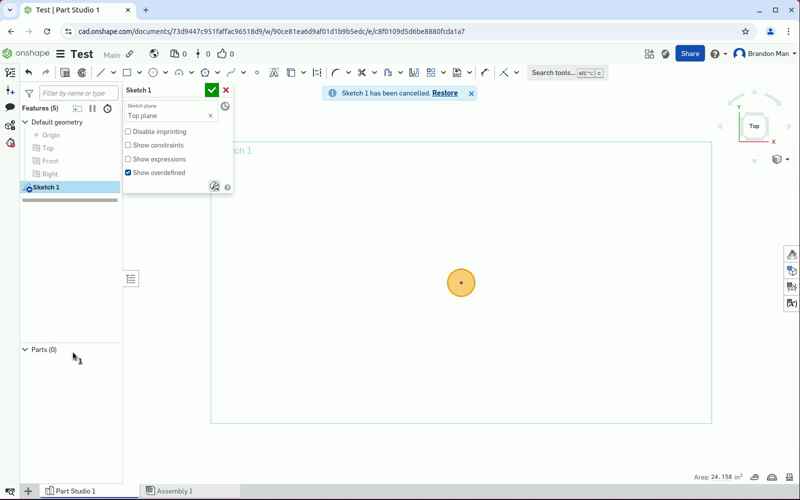
key(shift+y)
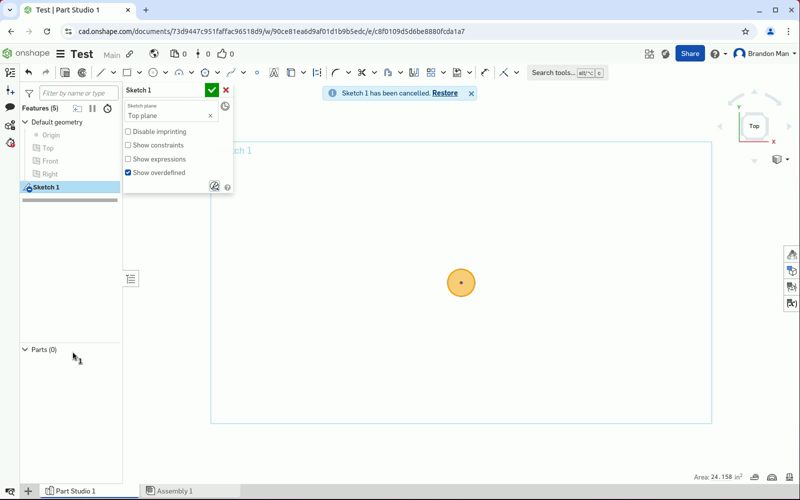
key(shift+e)
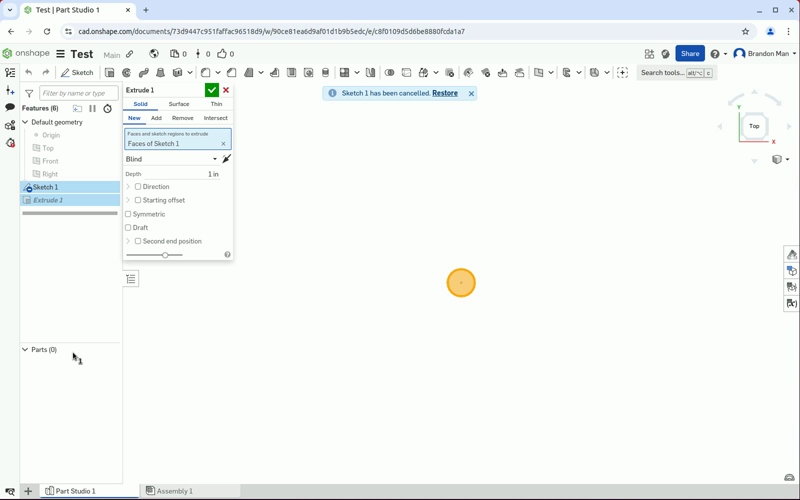
mouse_move(143, 106)
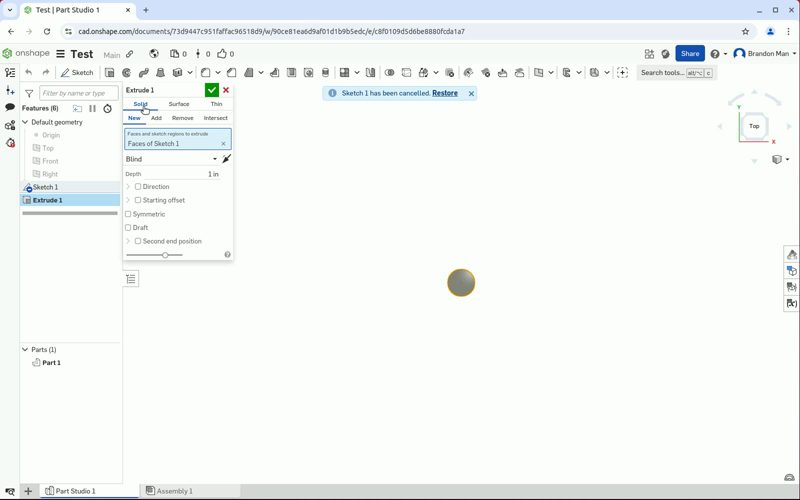
click(143, 106)
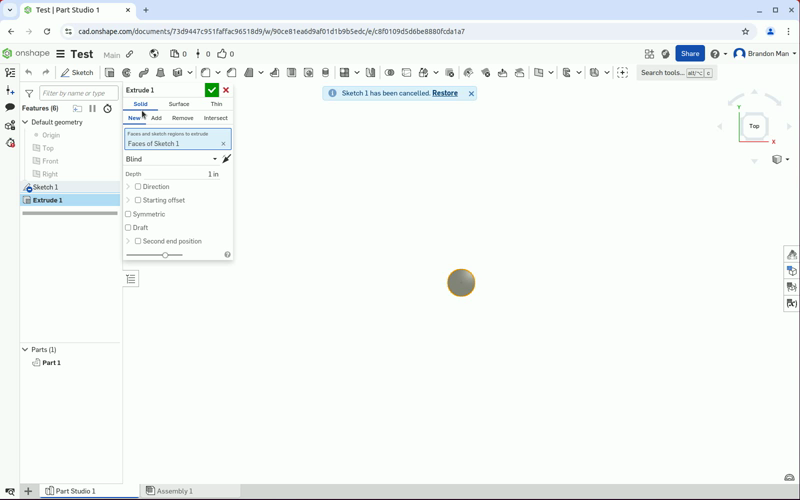
mouse_move(137, 120)
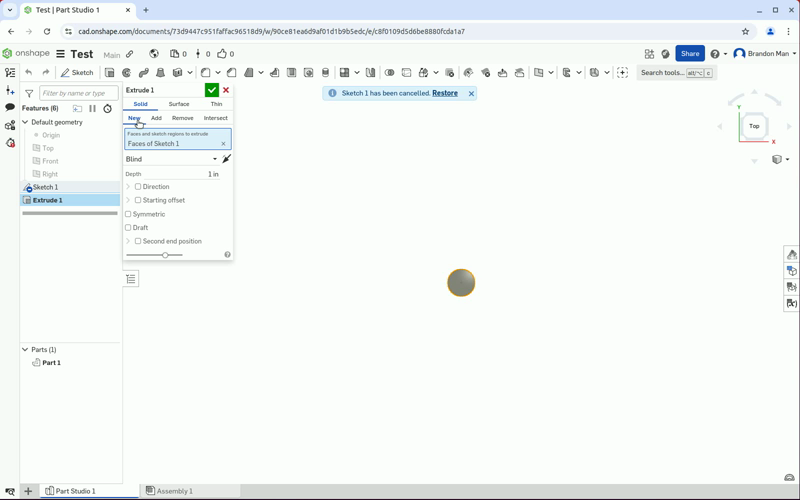
click(137, 120)
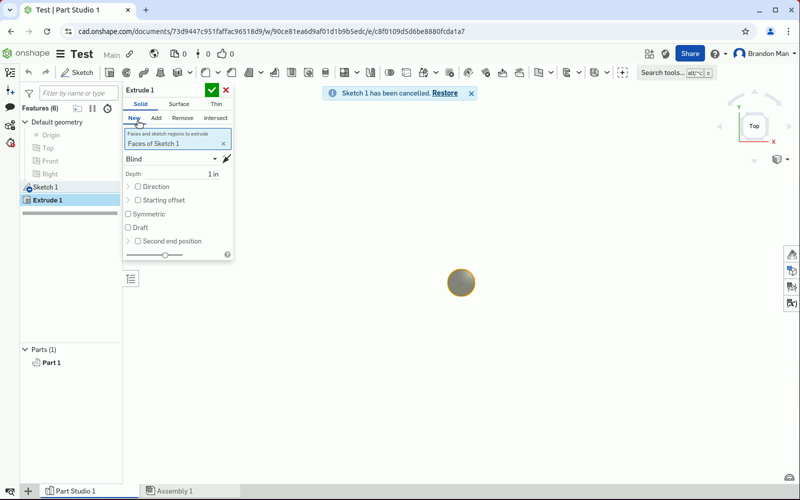
key(tab, 4)
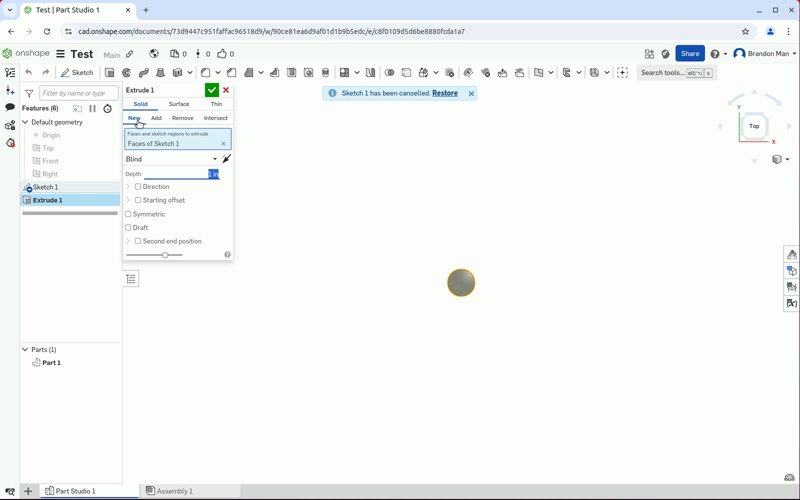
text(23.108)
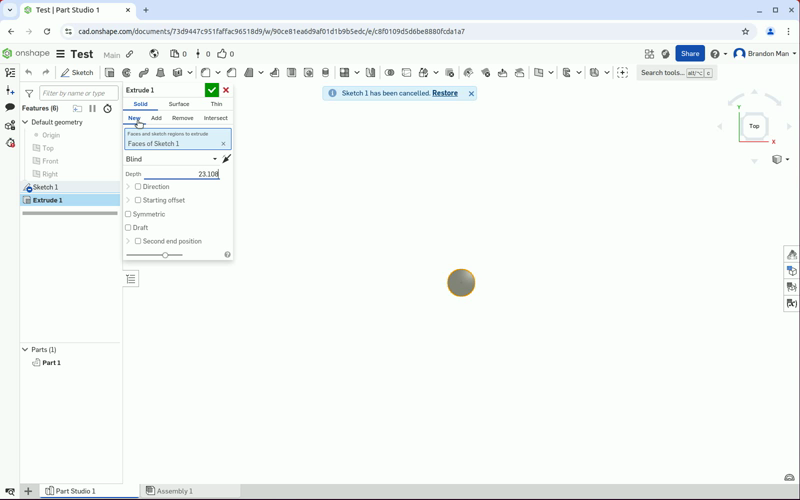
key(enter)
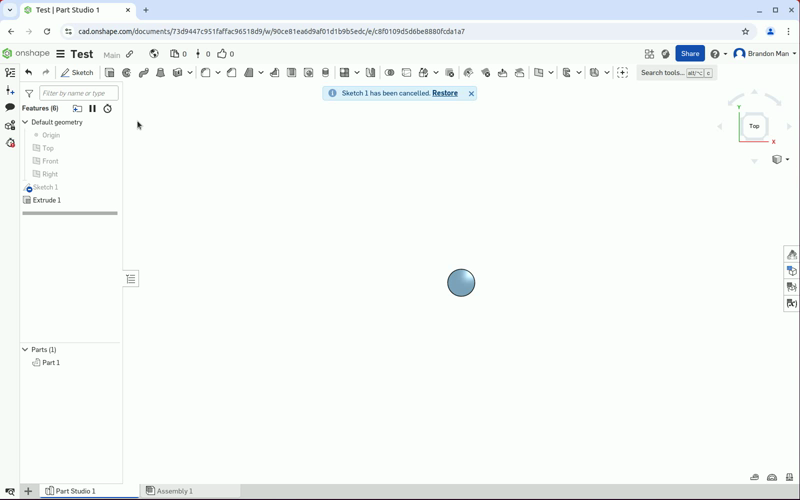
key(shift+h)
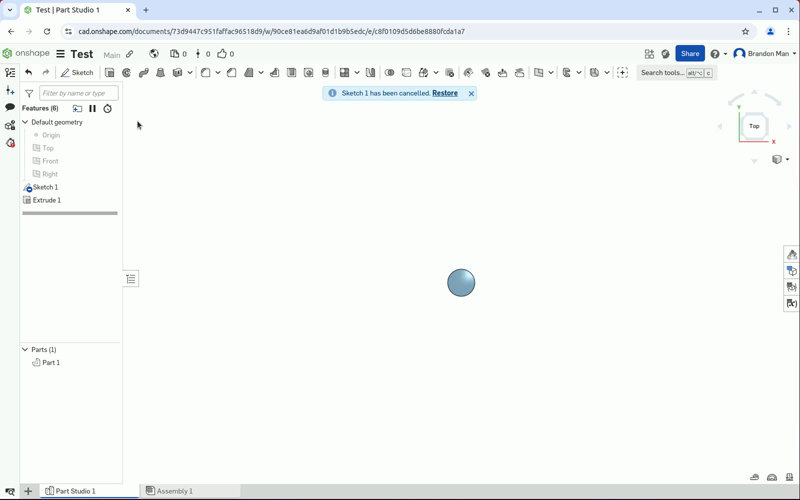
key(shift+h)
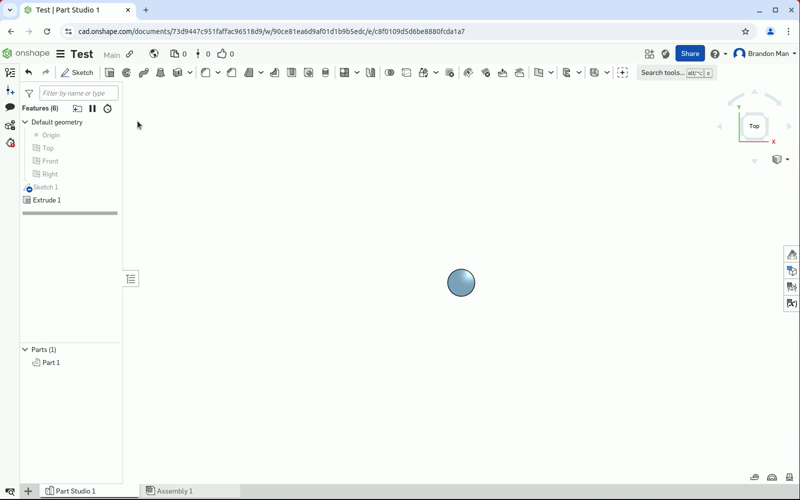
mouse_move(73, 189)
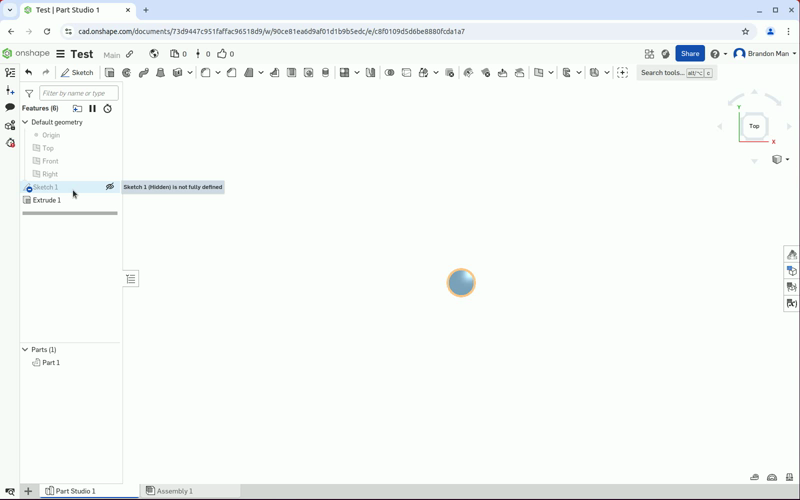
click(73, 189)
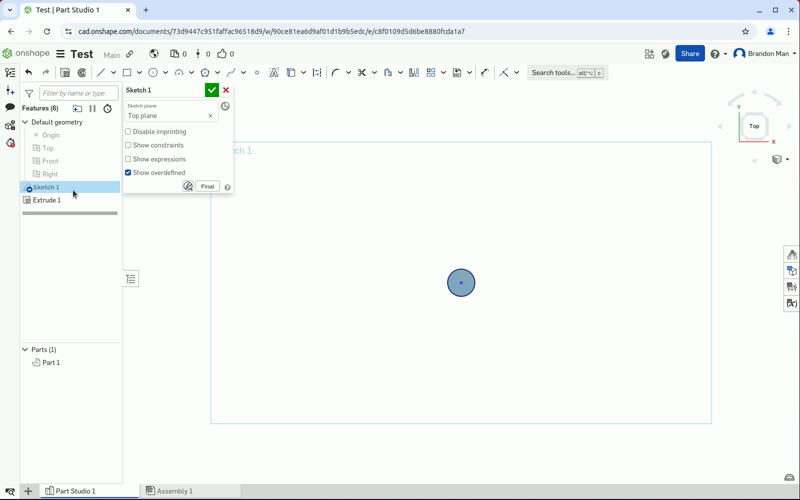
mouse_move(229, 92)
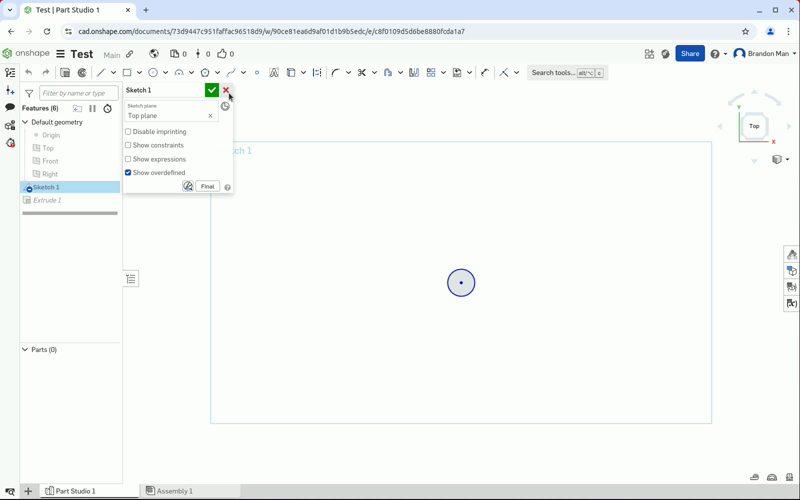
click(229, 92)
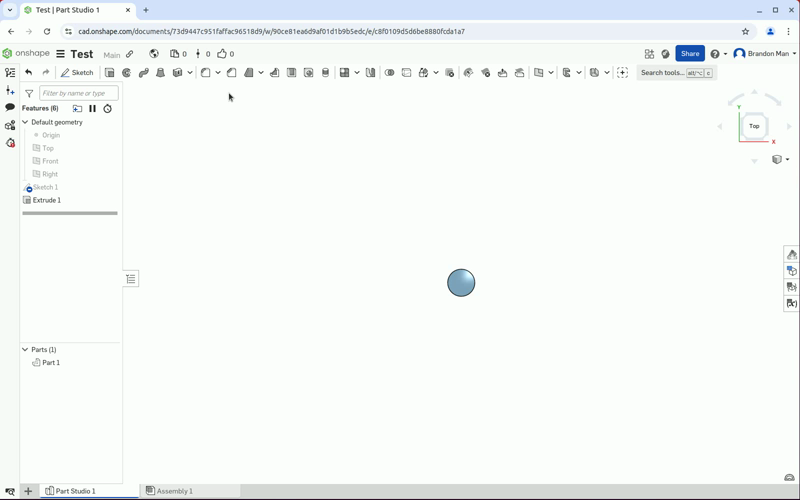
mouse_move(541, 75)
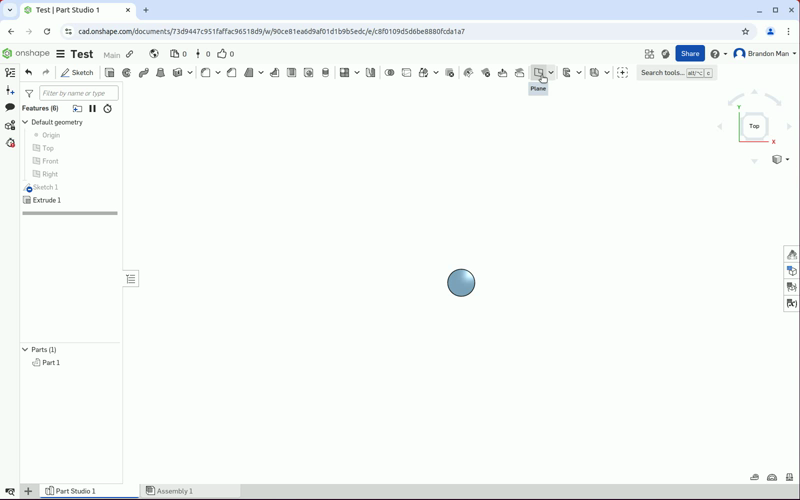
click(541, 75)
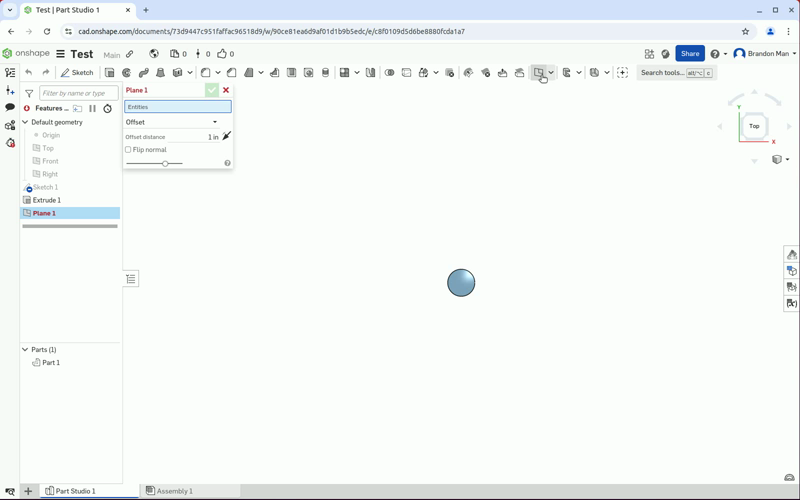
mouse_move(73, 150)
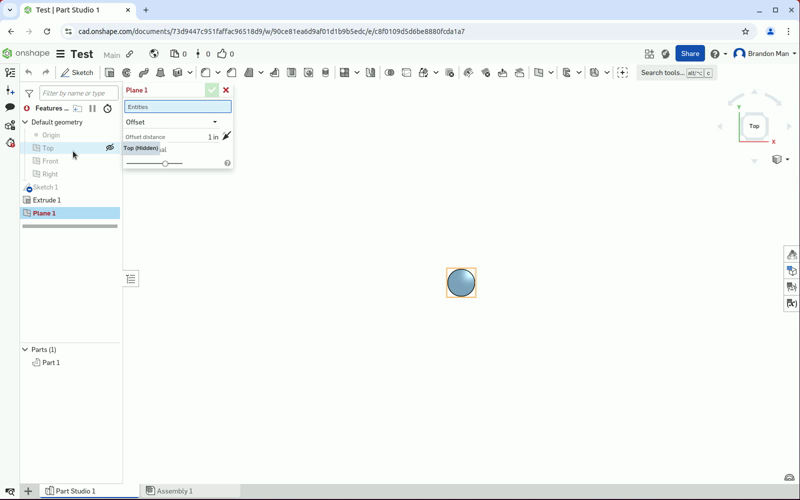
click(73, 150)
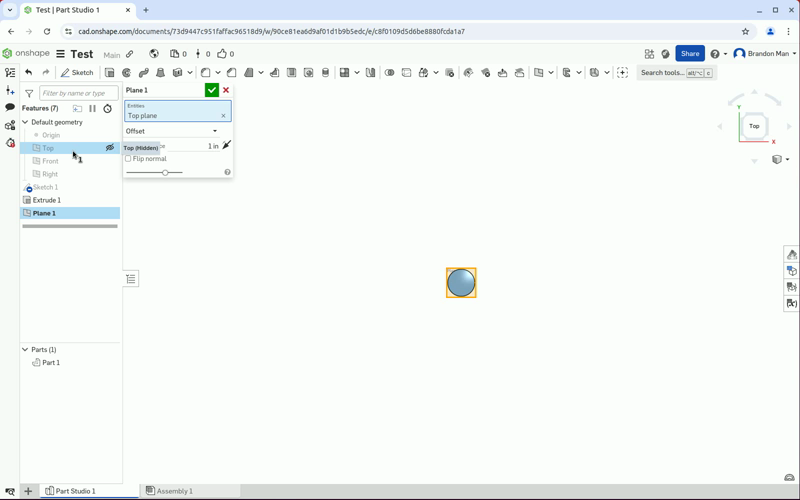
key(tab, 2)
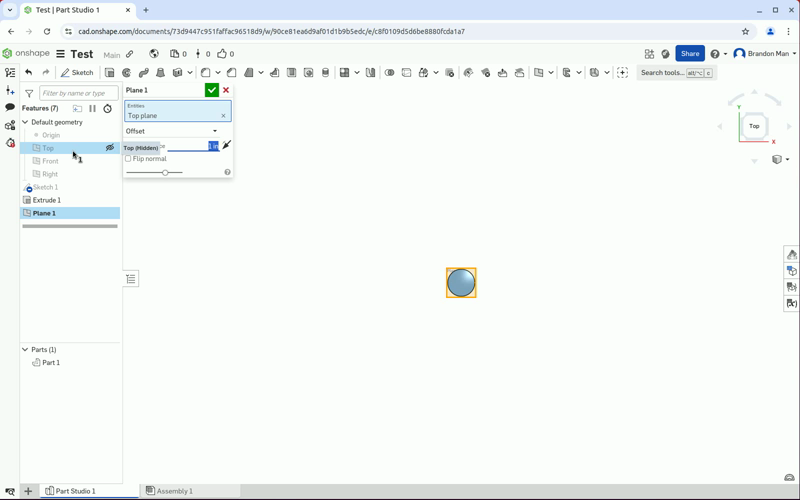
text(23.108)
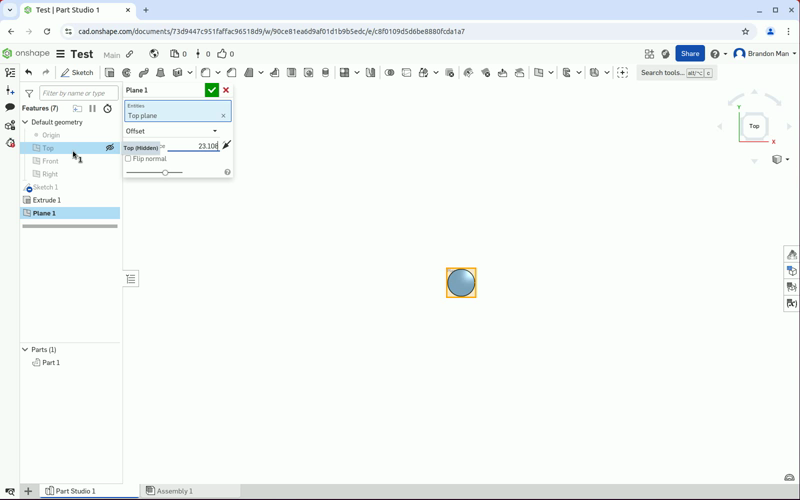
key(enter, 2)
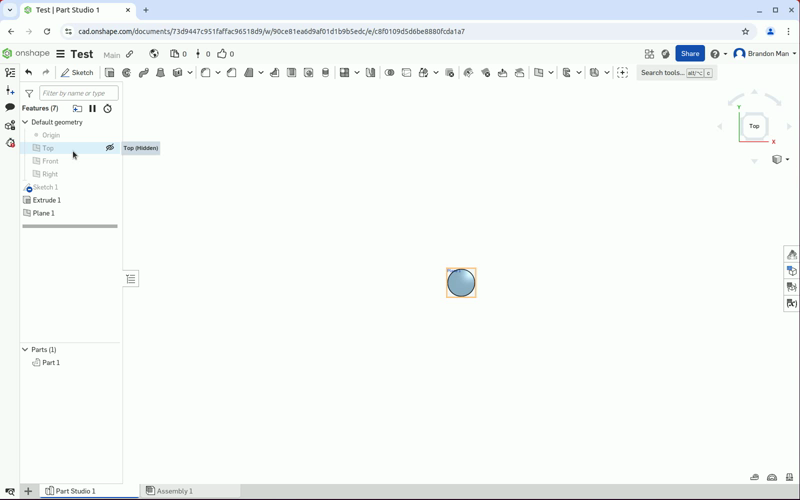
key(shift+s)
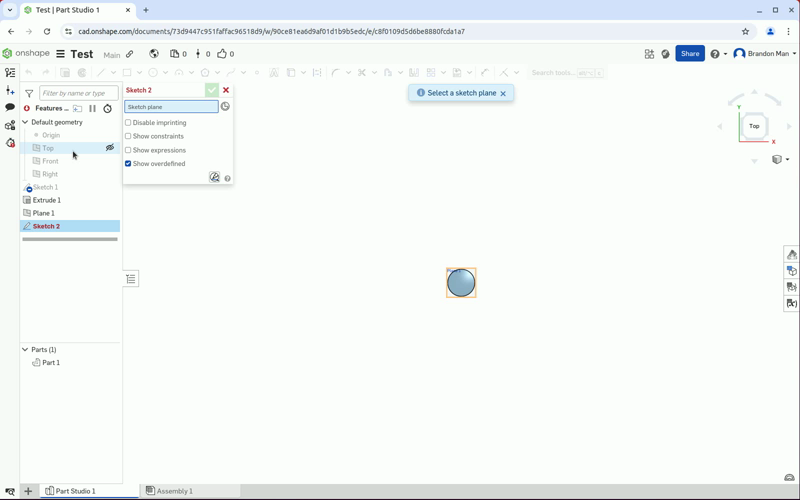
mouse_move(73, 215)
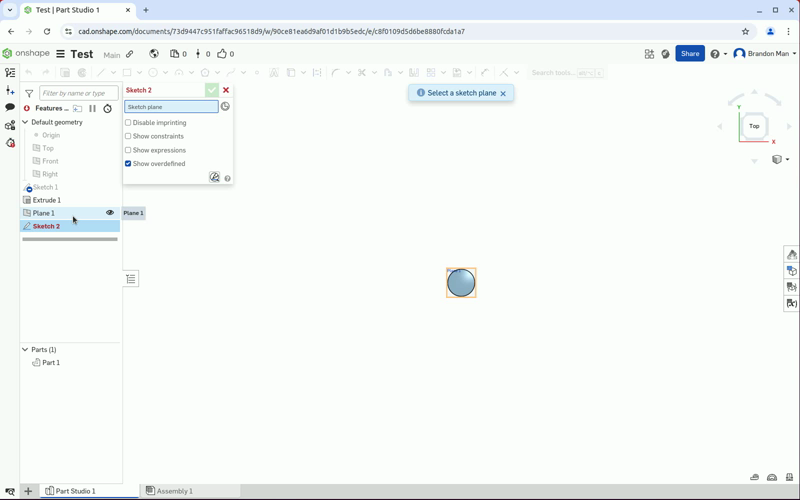
click(73, 215)
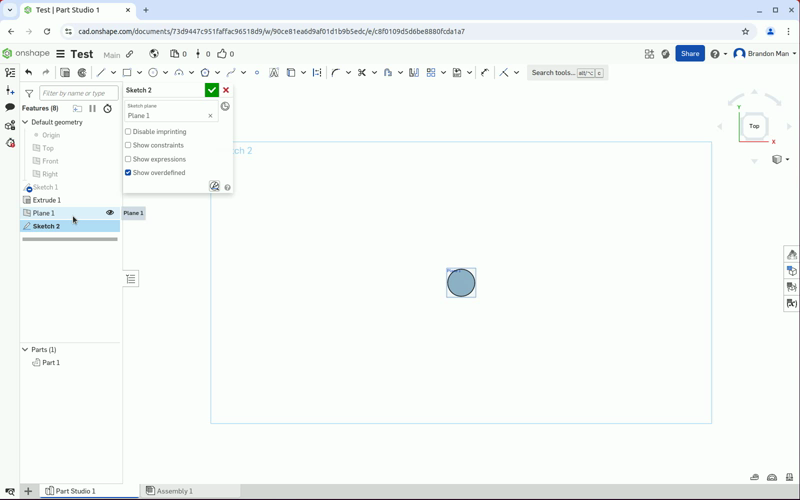
mouse_move(73, 352)
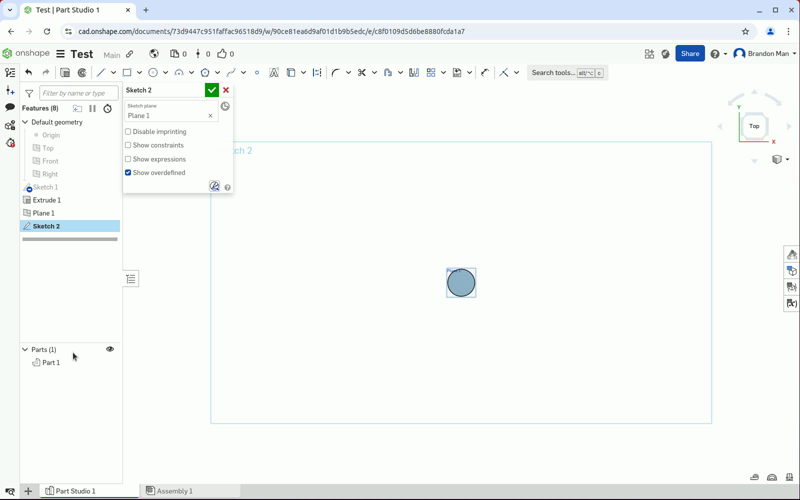
key(y)
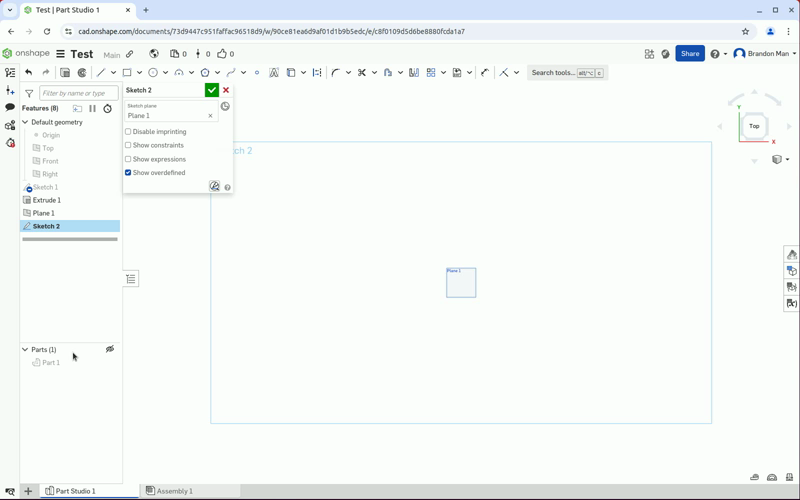
key(l)
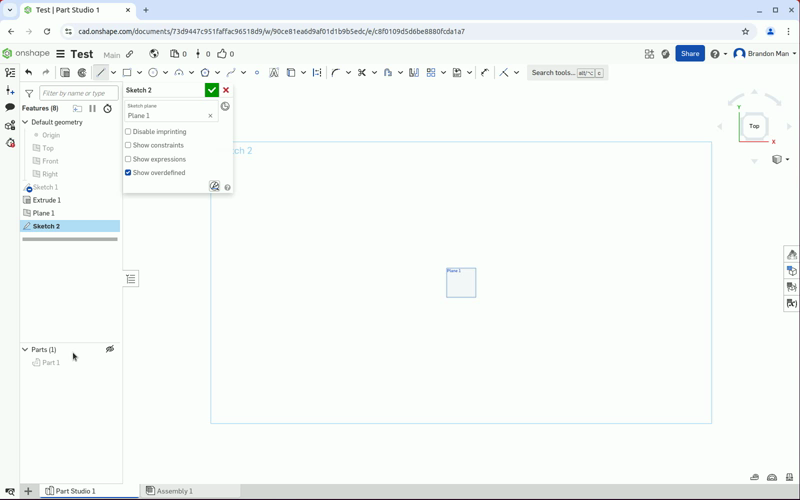
key_down(shift)
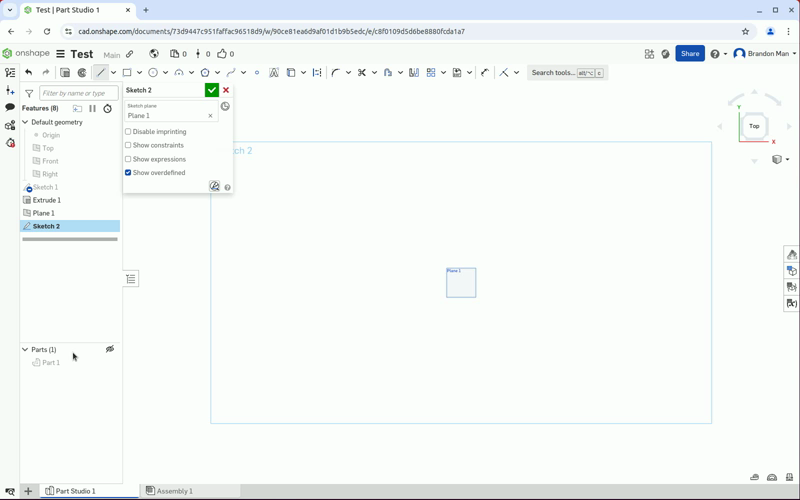
mouse_move(453, 282)
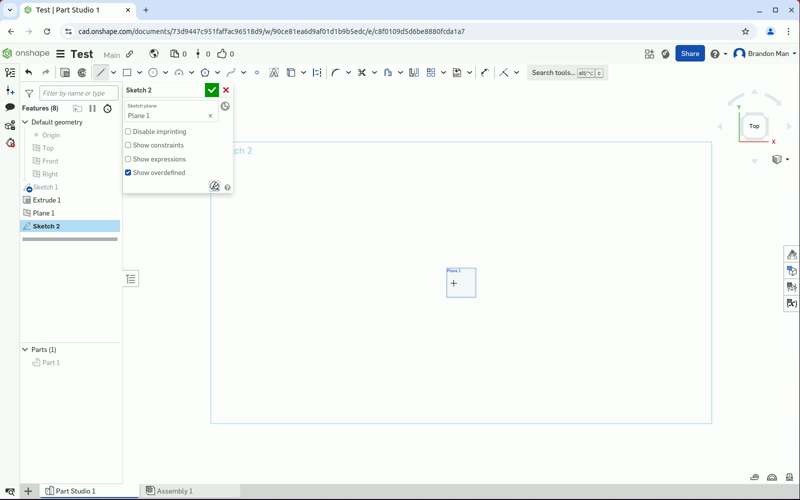
click(453, 282)
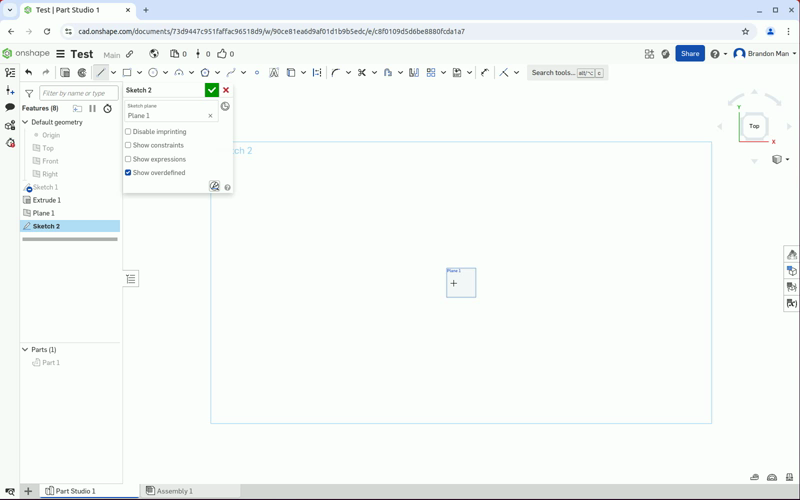
key_up(shift)
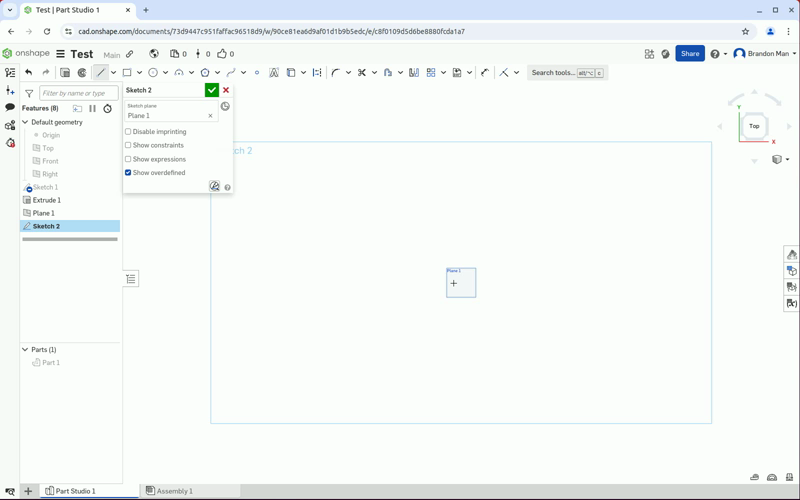
key_down(shift)
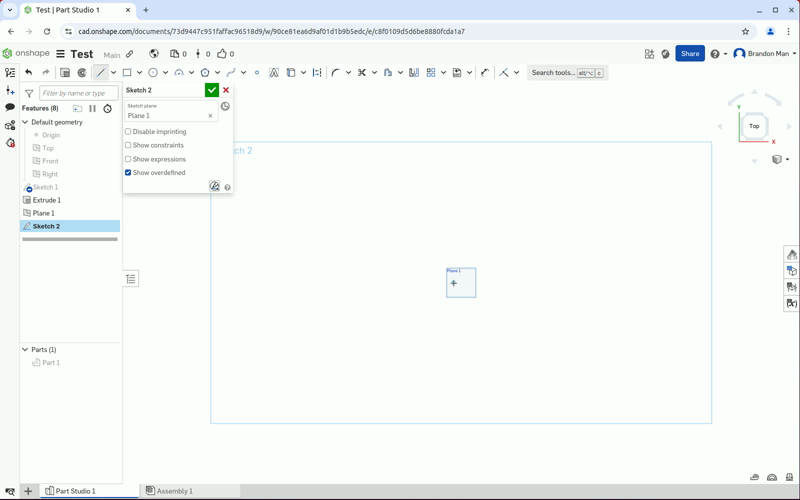
mouse_move(483, 282)
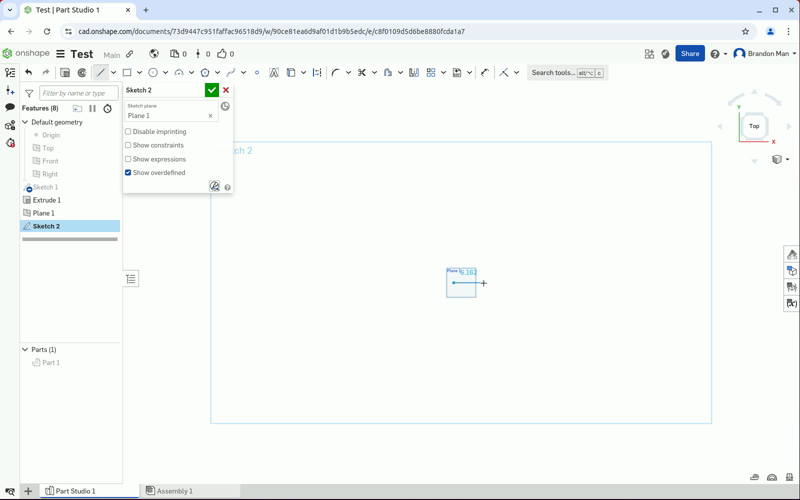
mouse_move(468, 282)
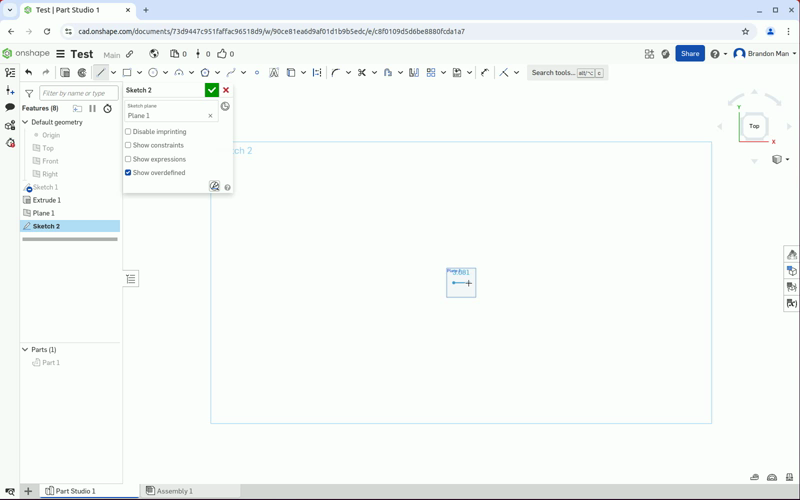
click(468, 282)
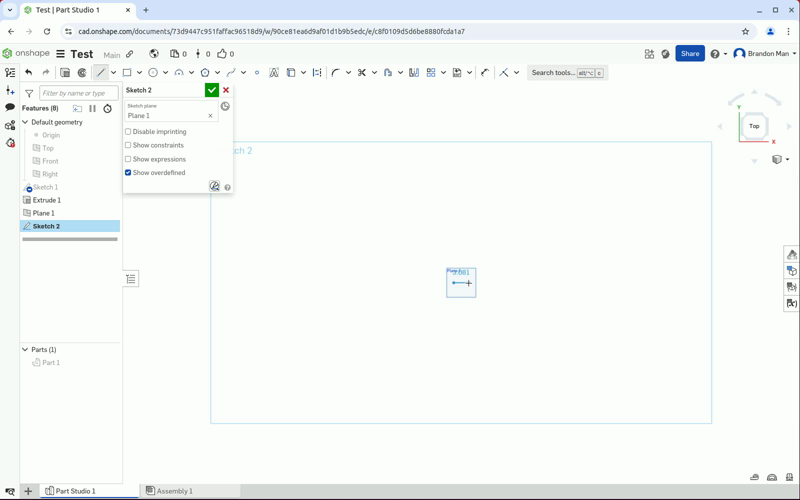
key_up(shift)
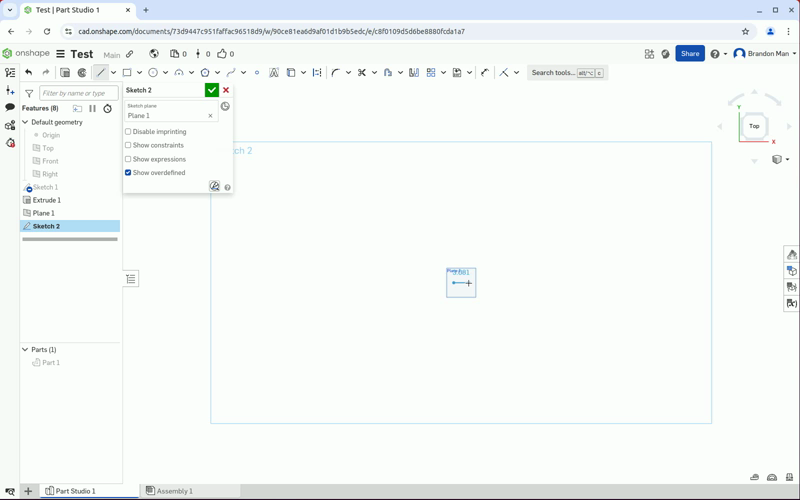
key_down(shift)
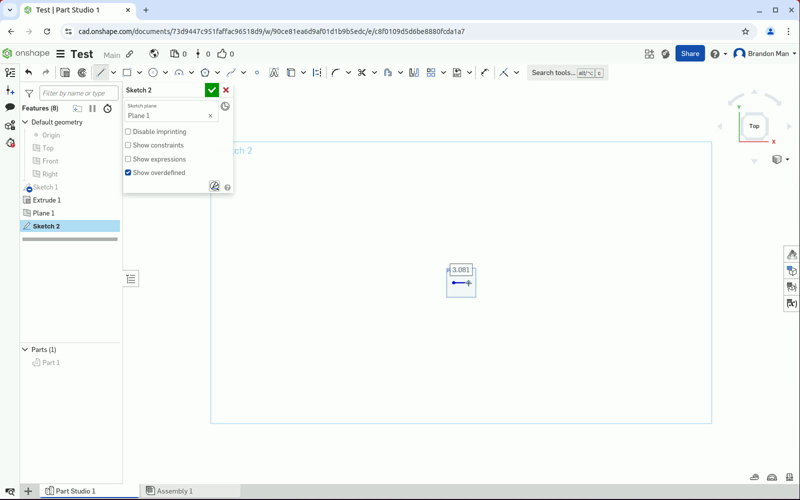
mouse_move(498, 282)
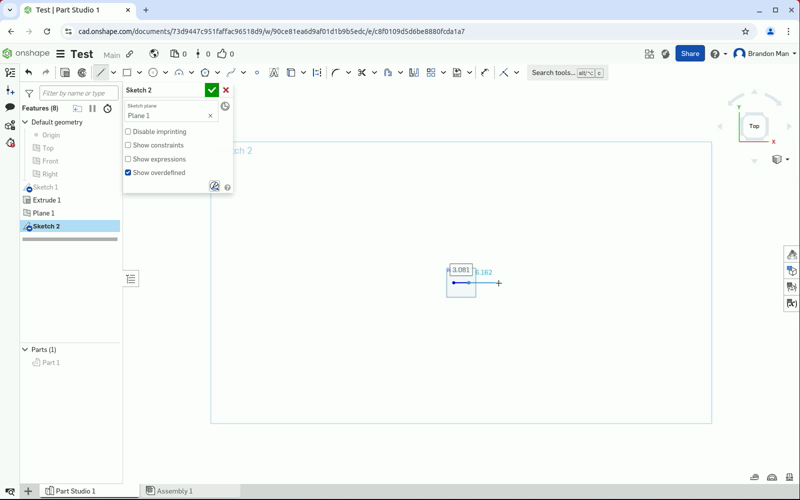
mouse_move(468, 276)
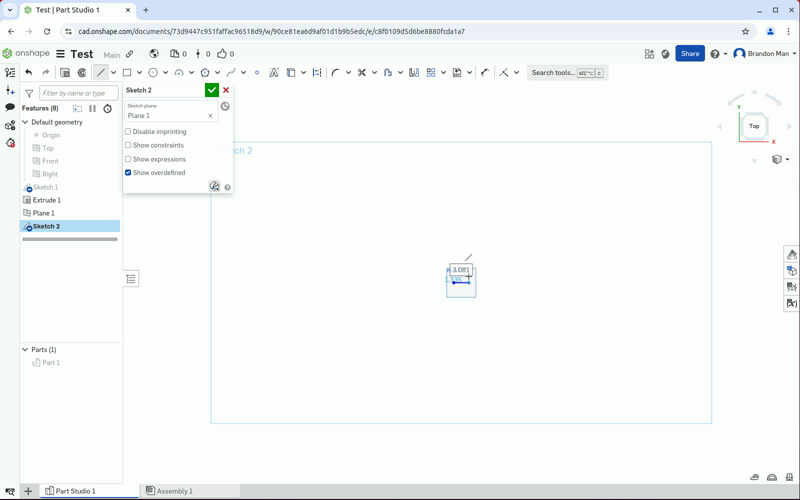
scroll(6)
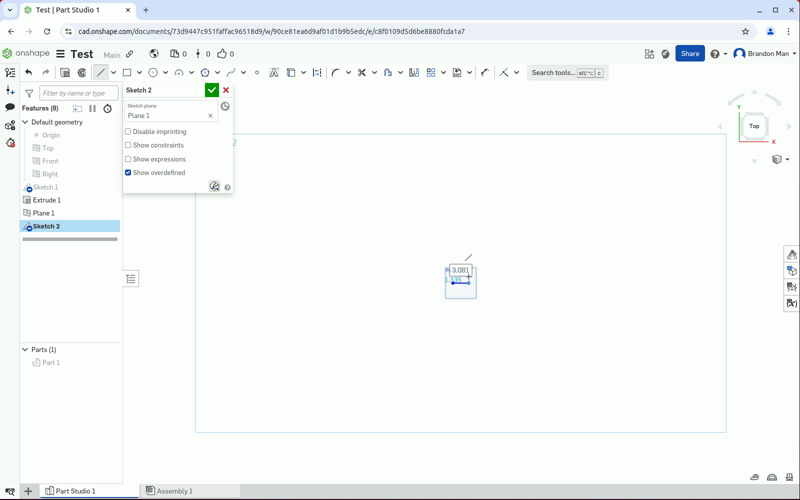
scroll(6)
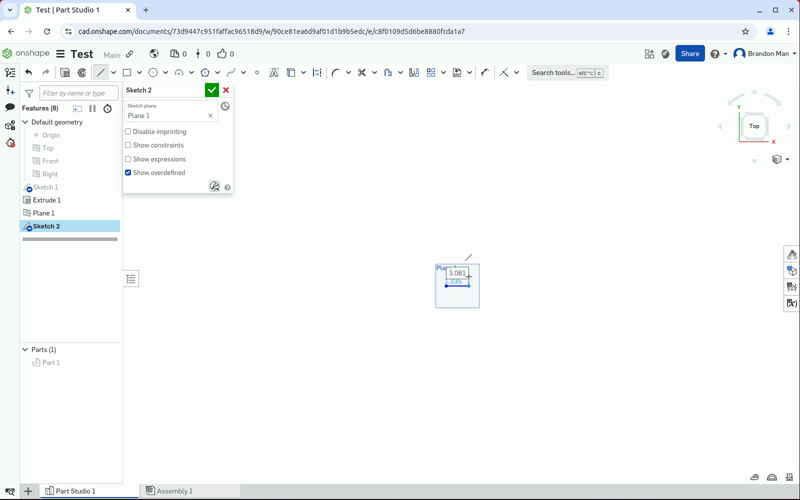
scroll(6)
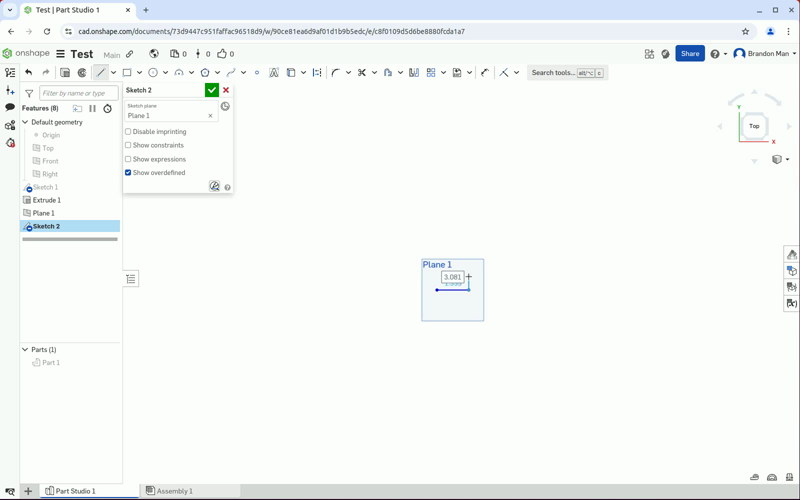
scroll(6)
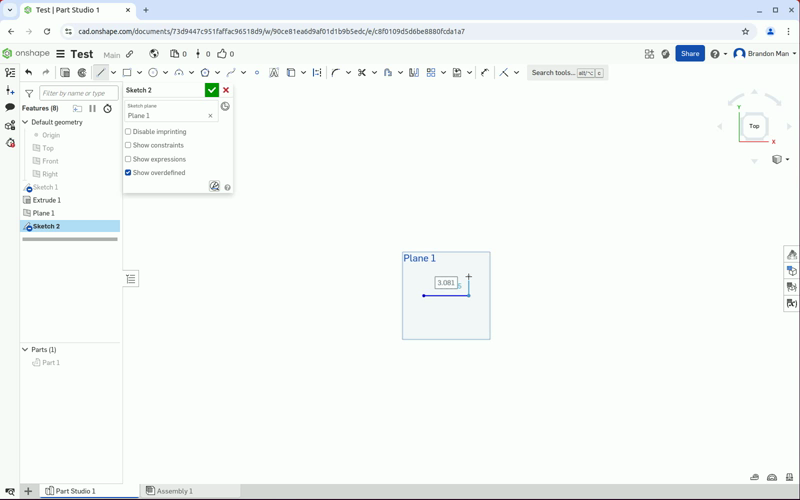
scroll(6)
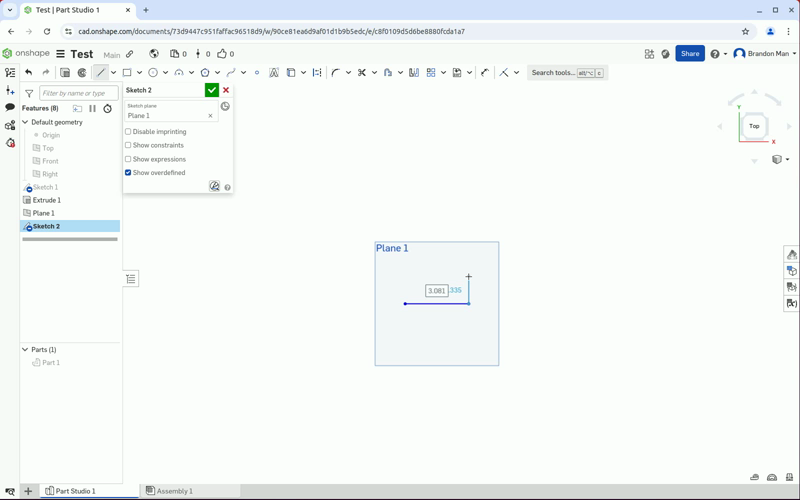
scroll(6)
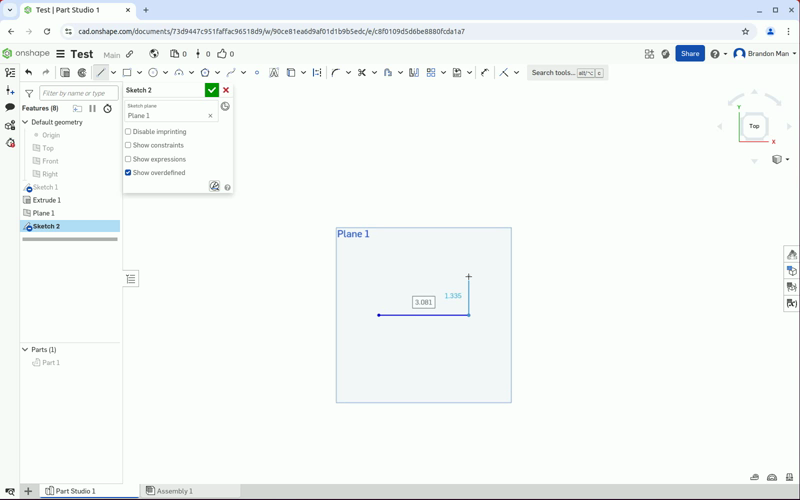
scroll(6)
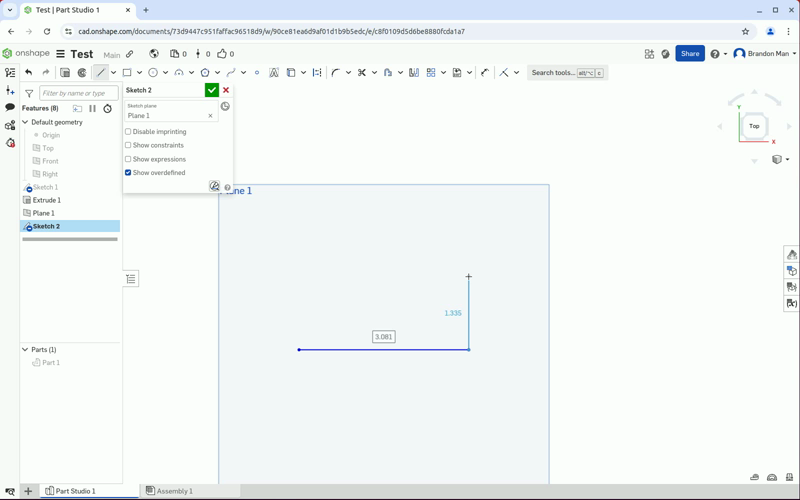
click(468, 276)
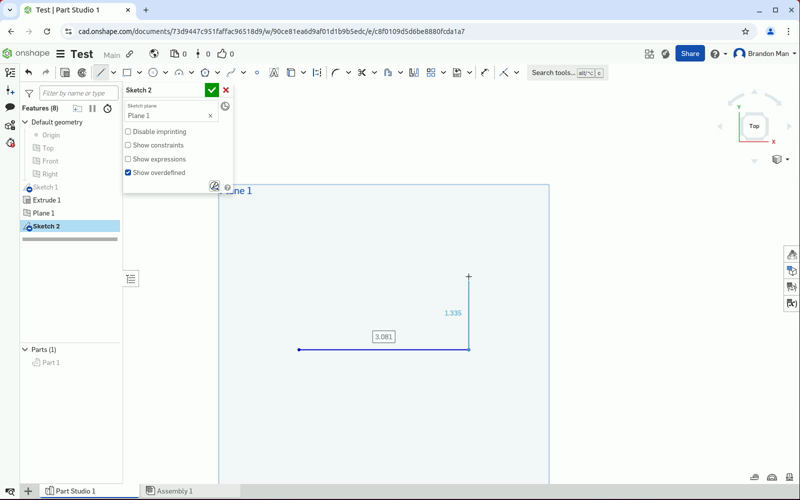
scroll(-6)
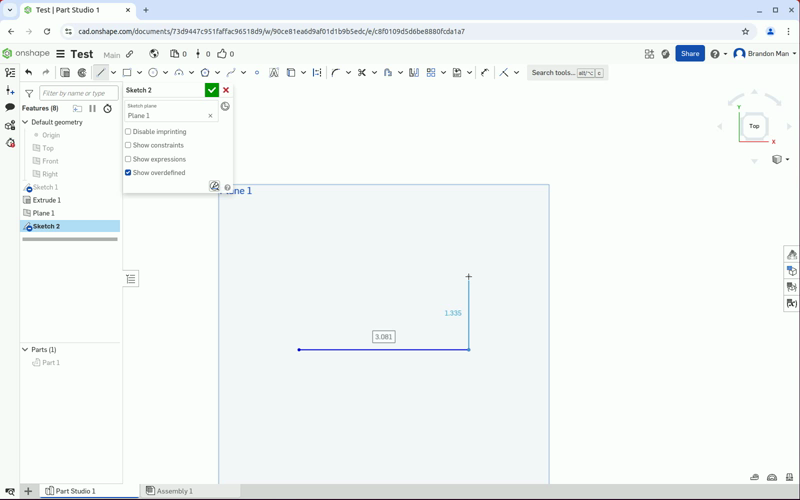
scroll(-6)
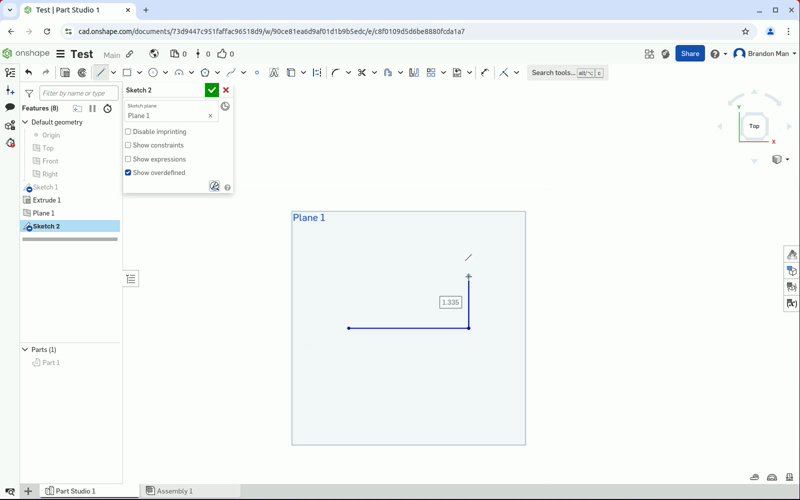
scroll(-6)
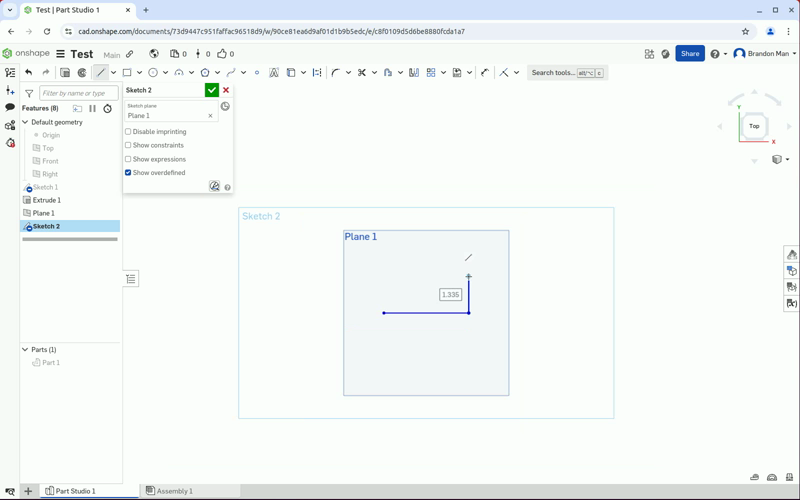
scroll(-6)
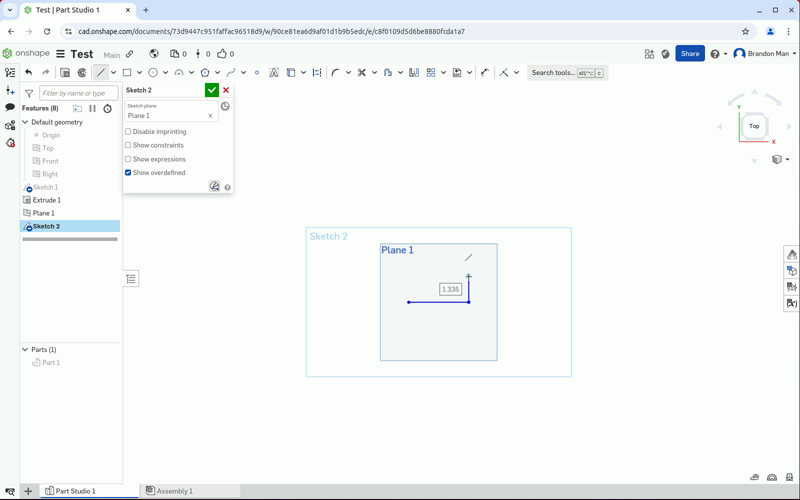
scroll(-6)
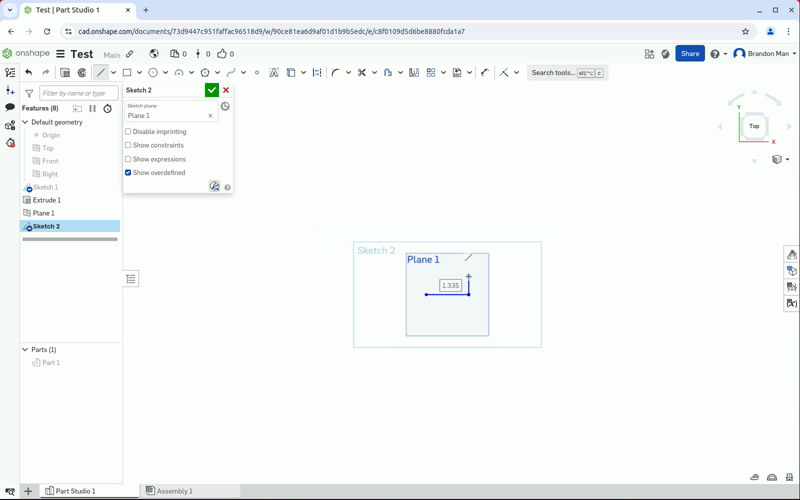
scroll(-6)
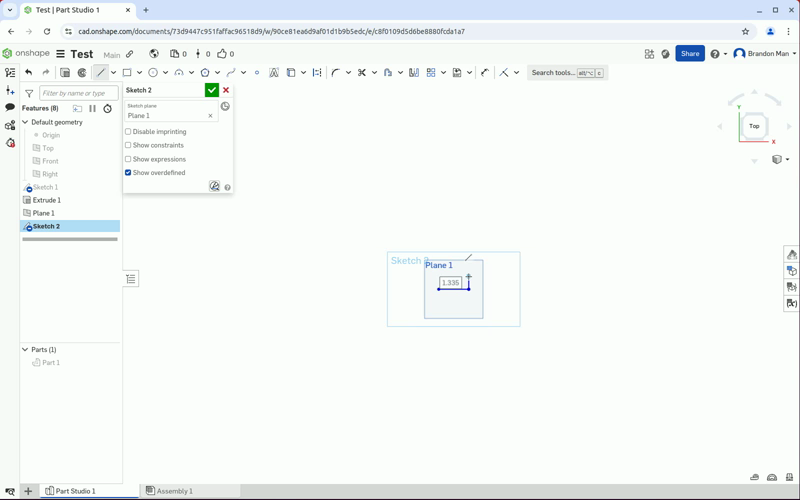
scroll(-6)
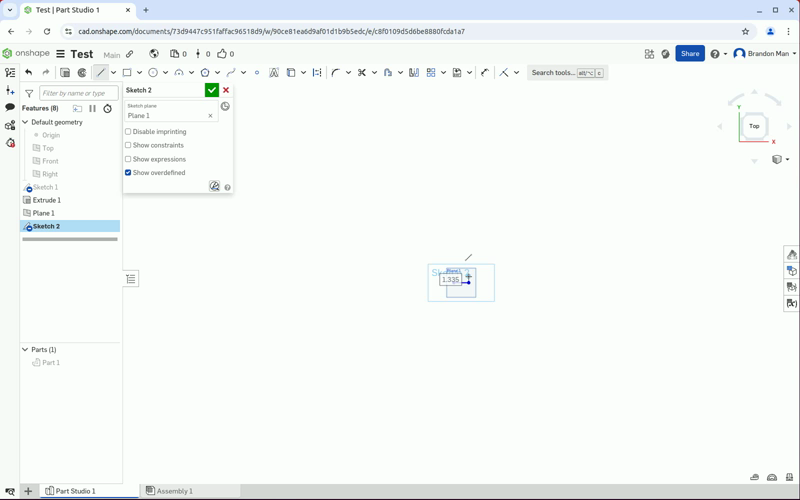
key_up(shift)
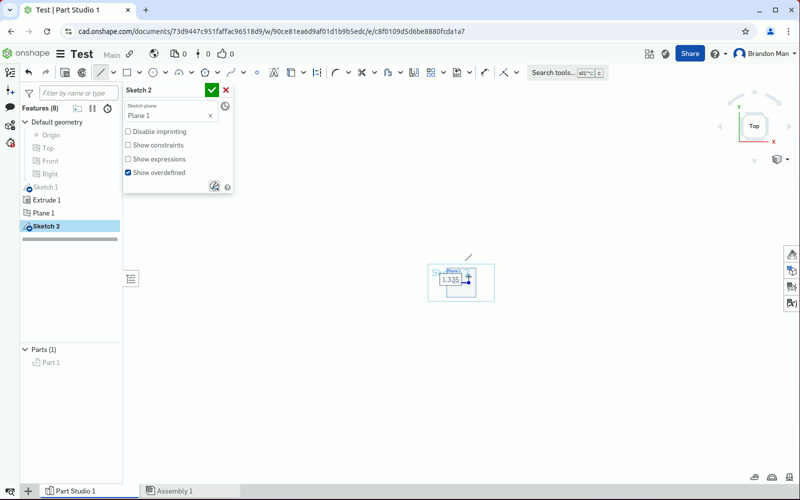
key_down(shift)
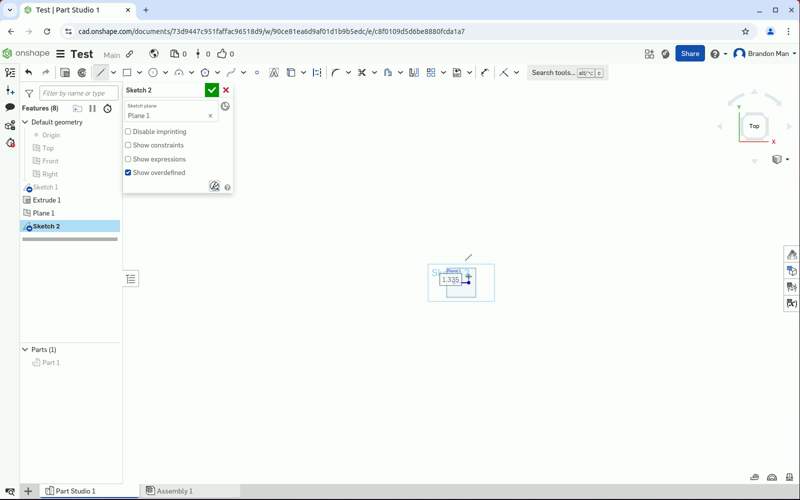
mouse_move(498, 276)
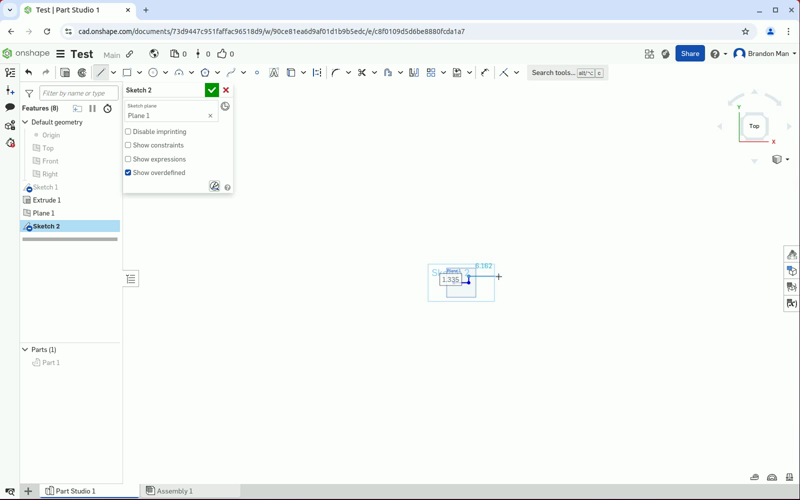
mouse_move(453, 276)
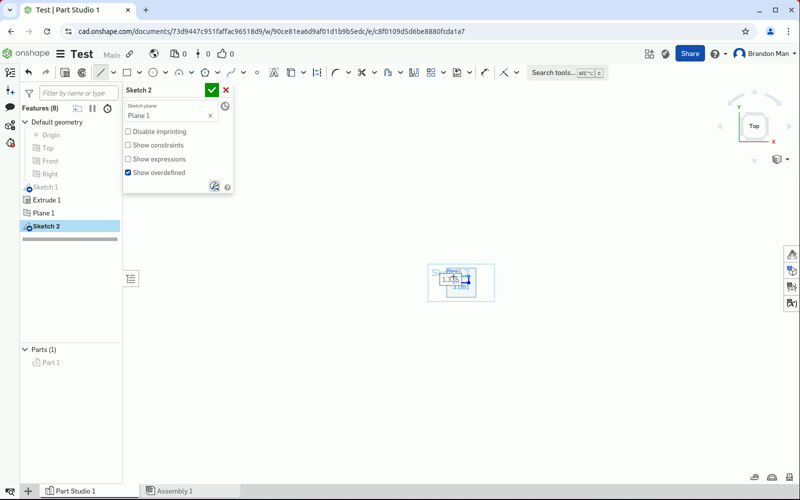
click(453, 276)
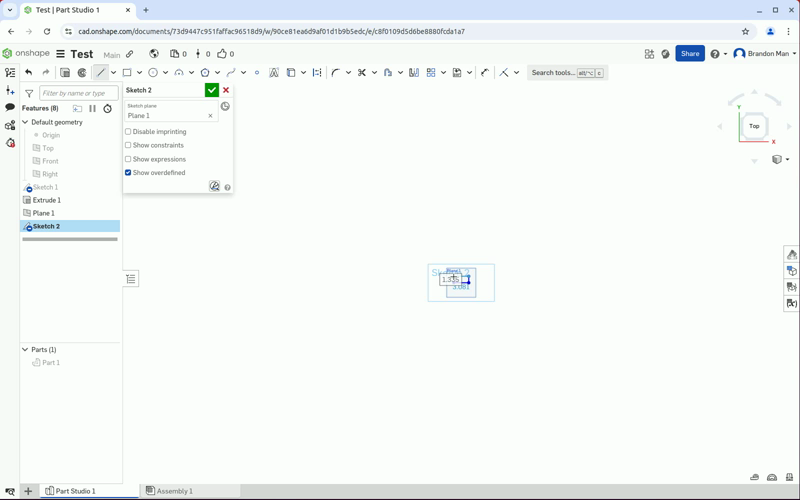
key_up(shift)
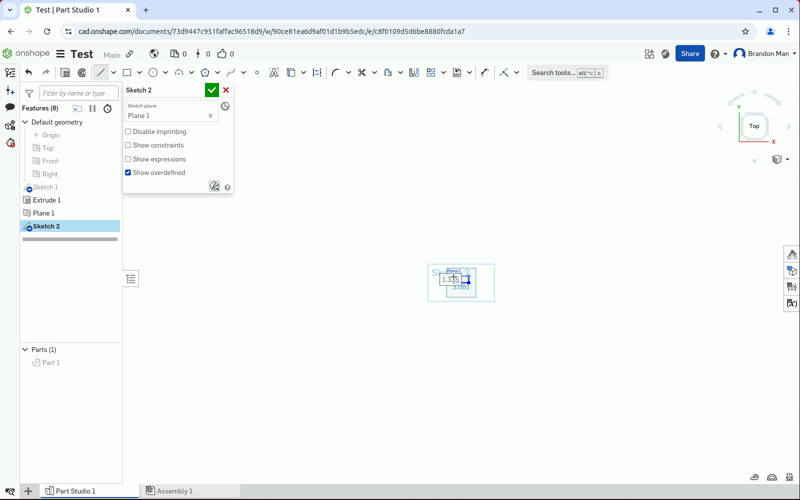
mouse_move(483, 276)
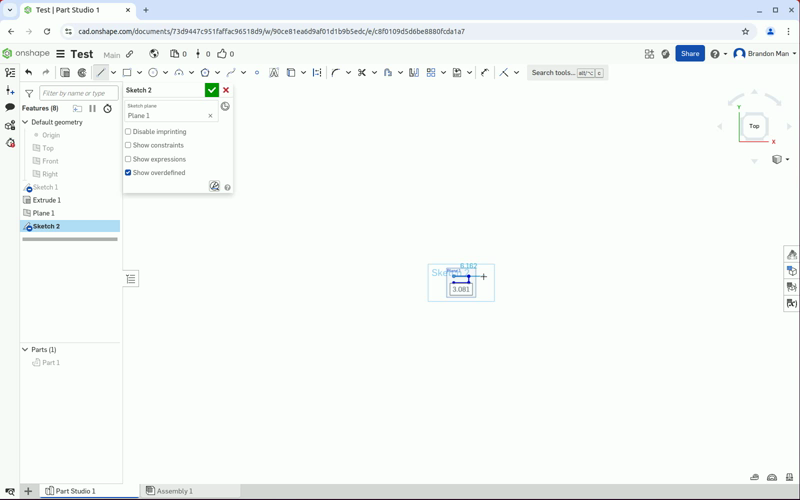
key_down(shift)
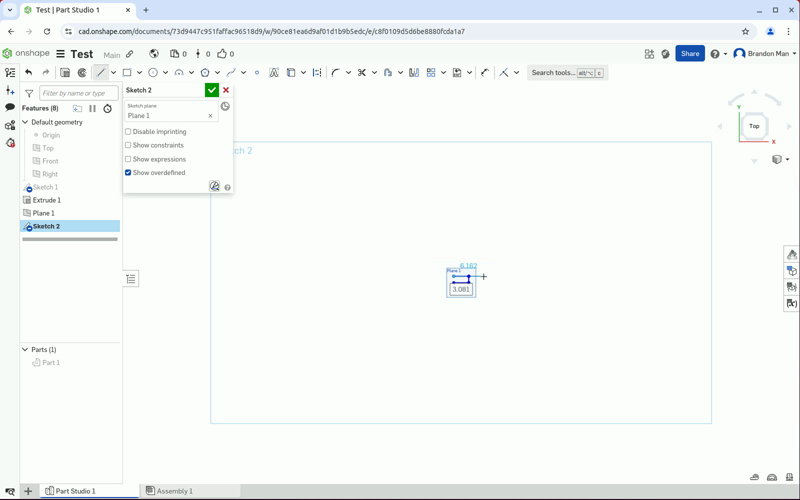
mouse_move(453, 282)
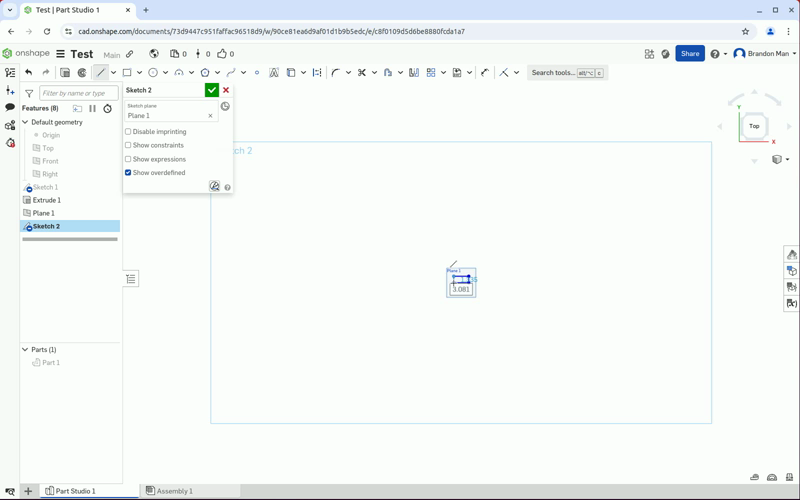
scroll(6)
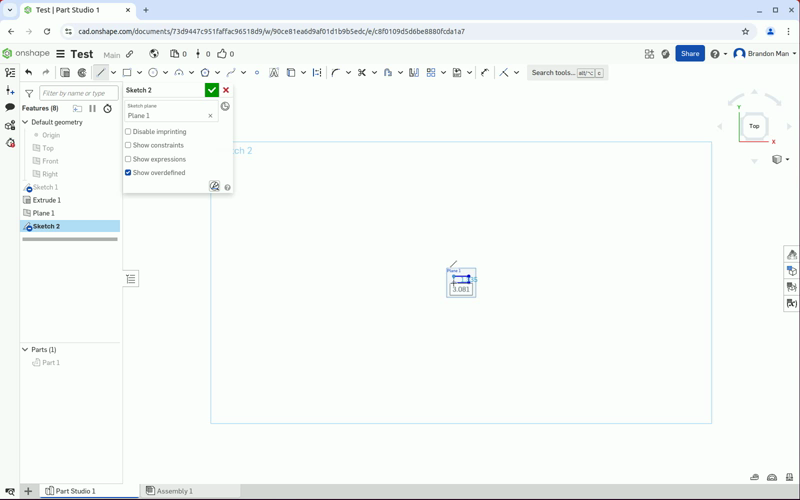
scroll(6)
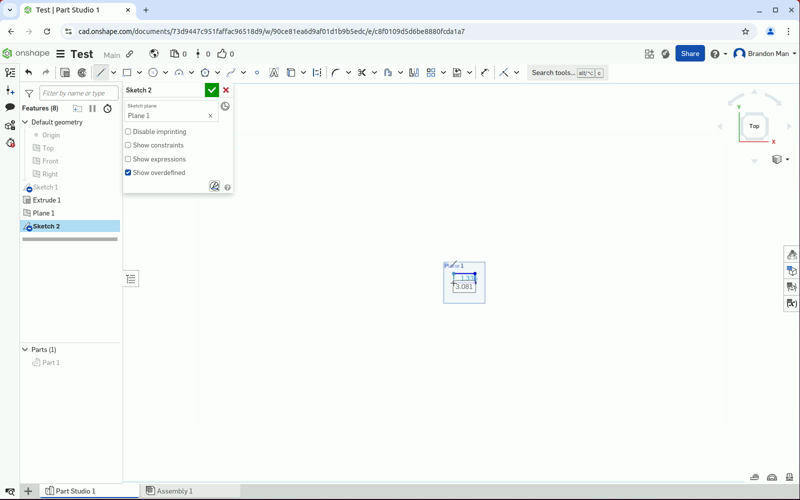
scroll(6)
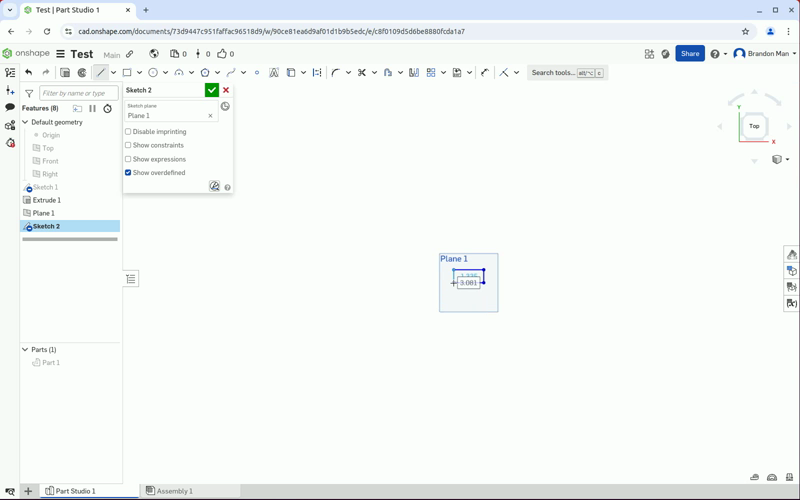
scroll(6)
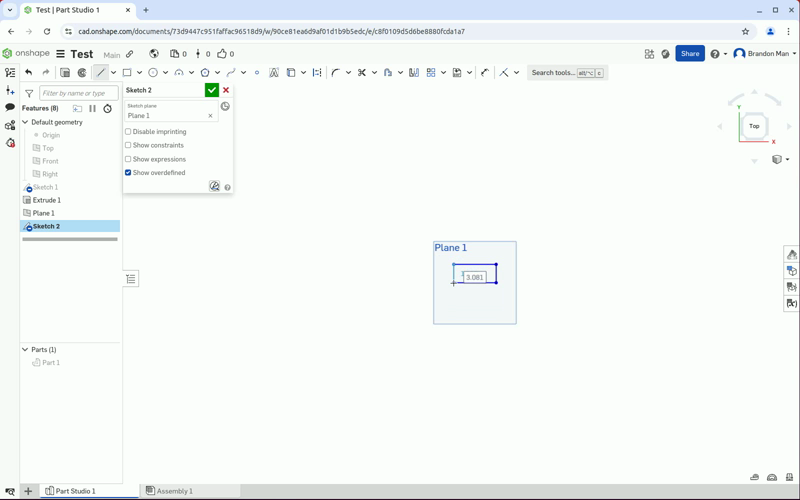
scroll(6)
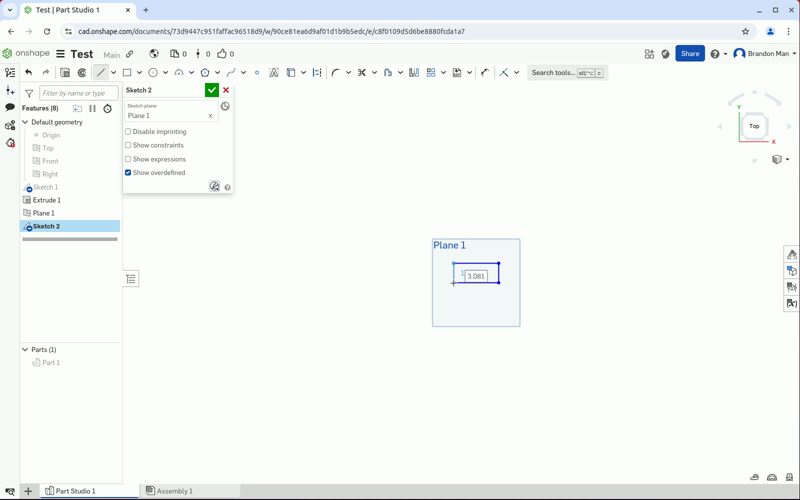
scroll(6)
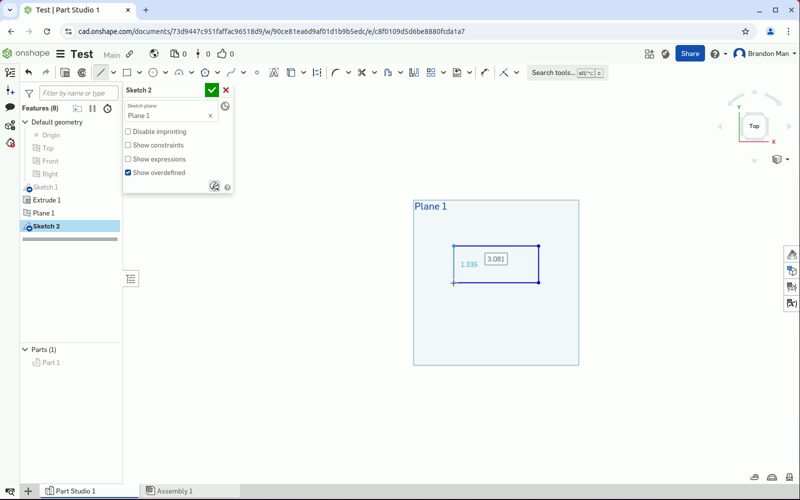
scroll(6)
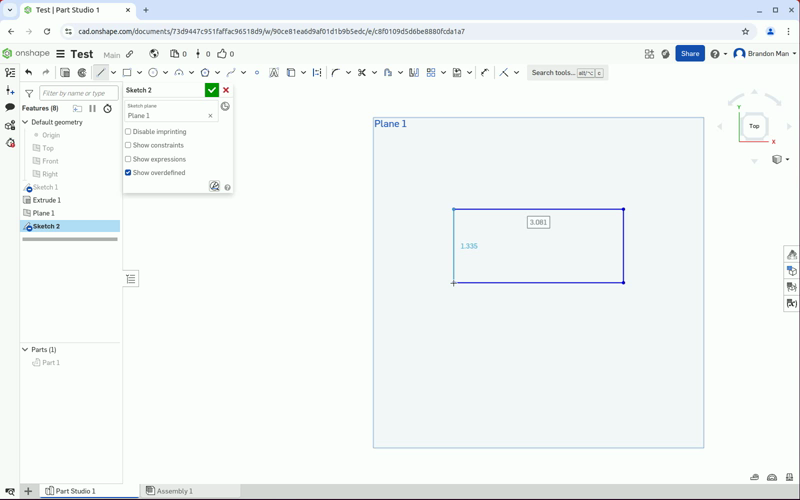
key_up(shift)
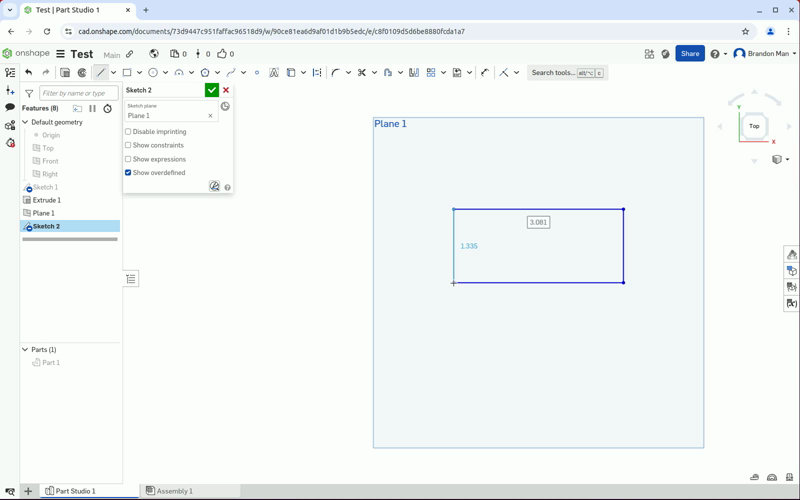
click(453, 282)
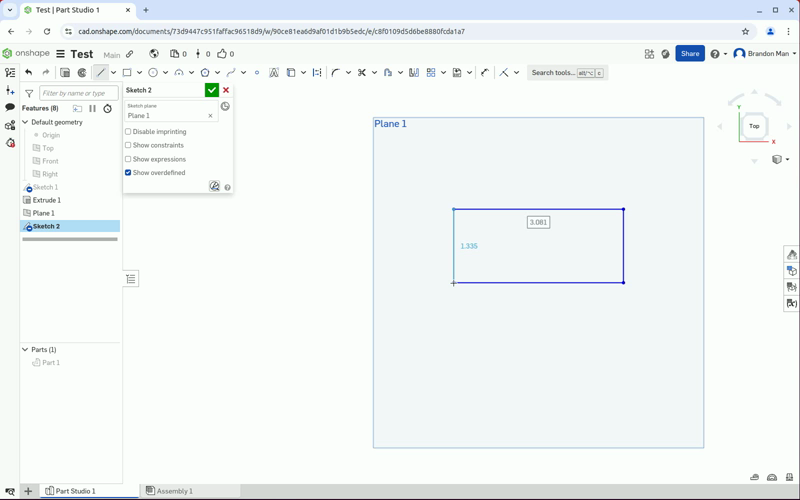
scroll(-6)
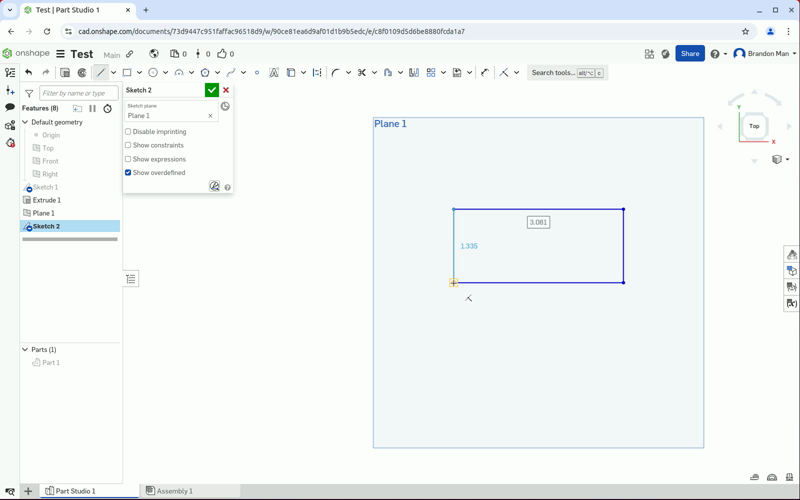
scroll(-6)
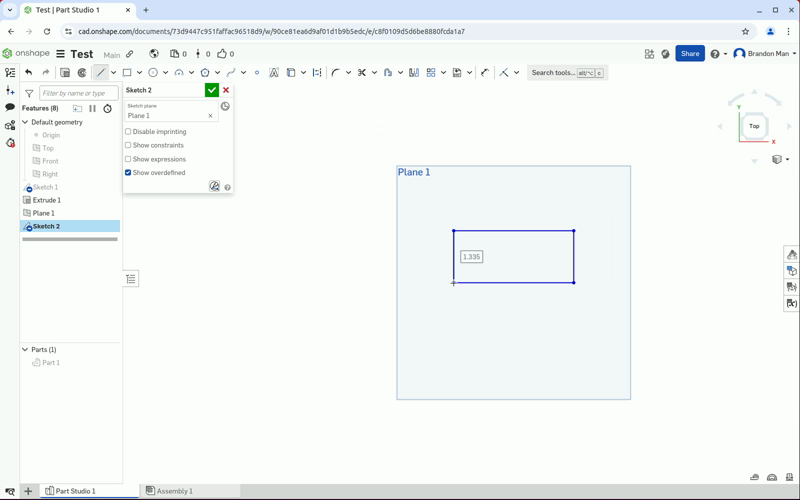
scroll(-6)
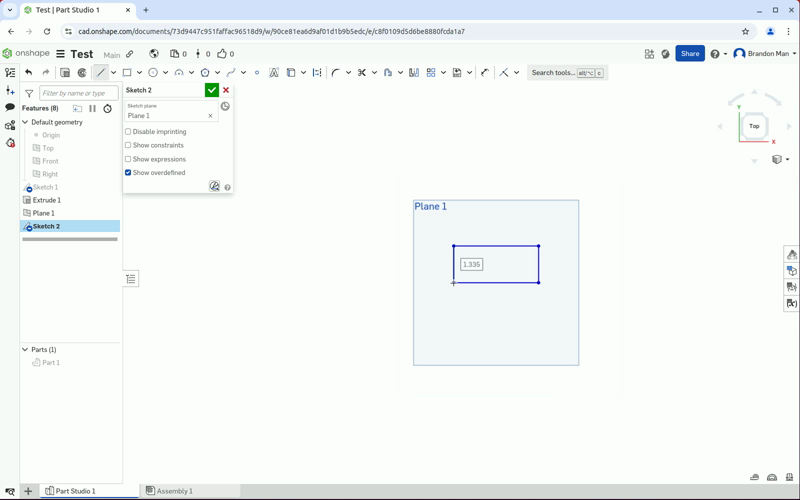
scroll(-6)
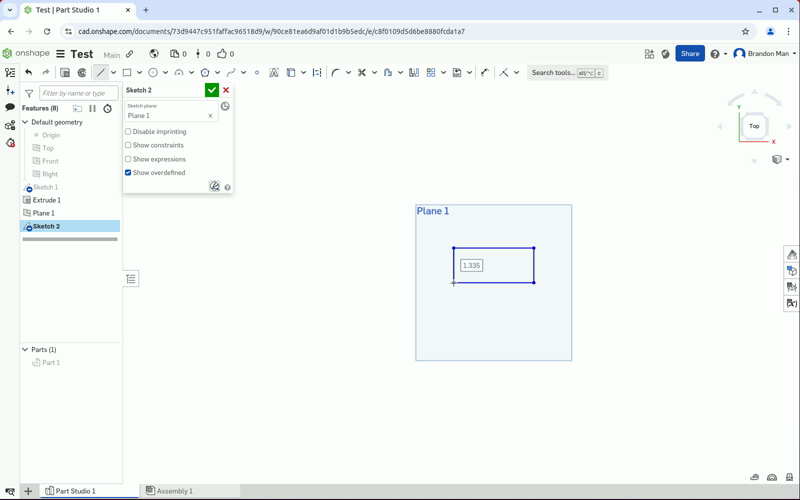
scroll(-6)
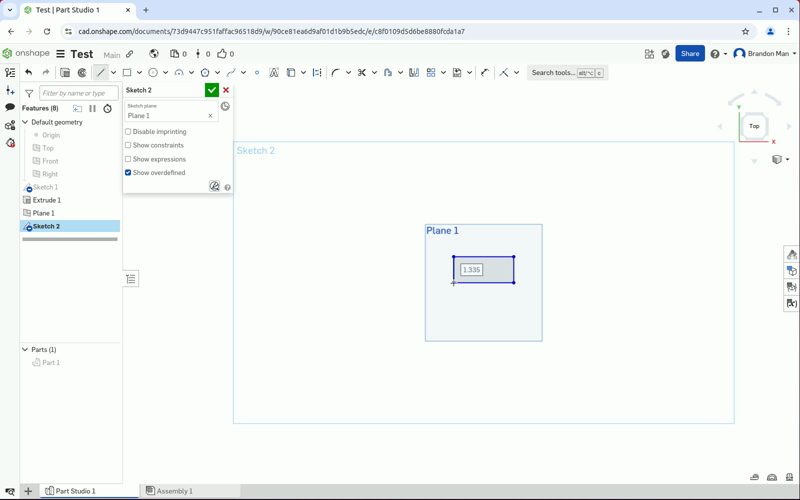
scroll(-6)
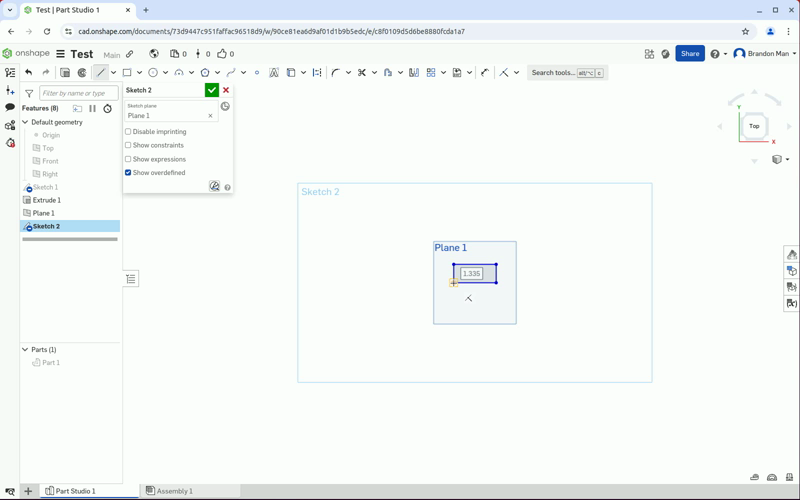
scroll(-6)
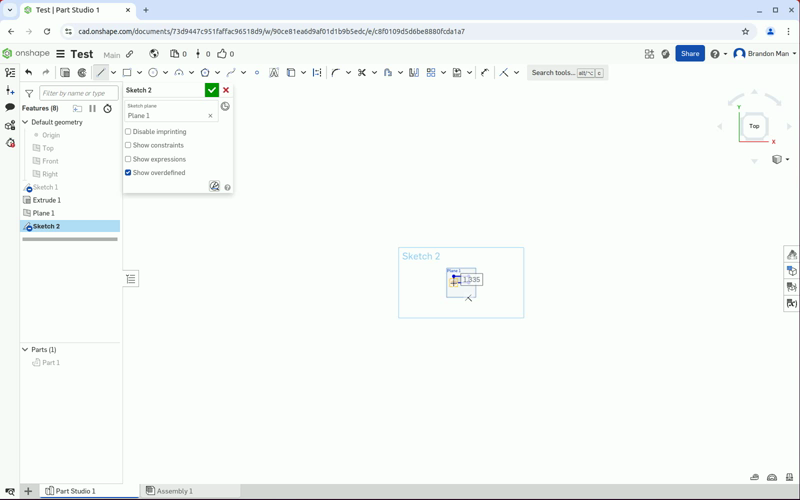
key(esc)
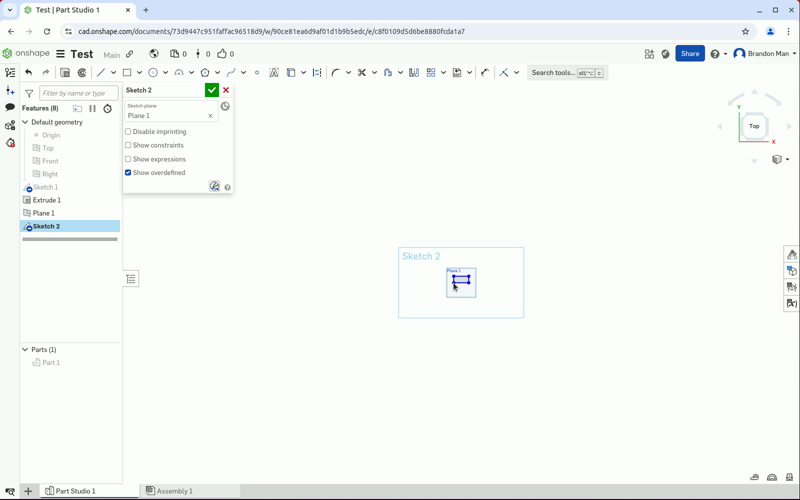
mouse_move(456, 278)
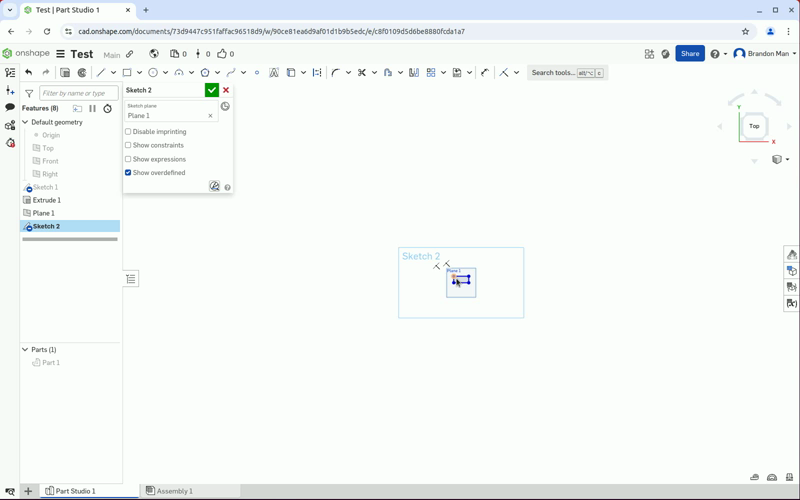
scroll(6)
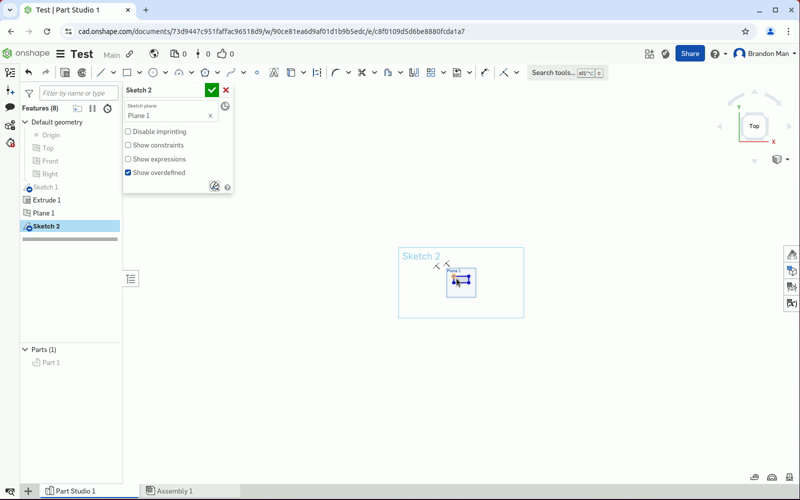
scroll(6)
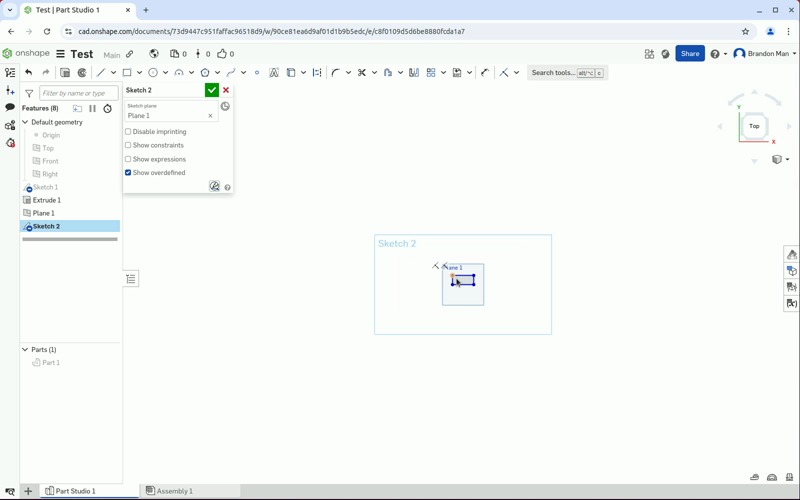
scroll(6)
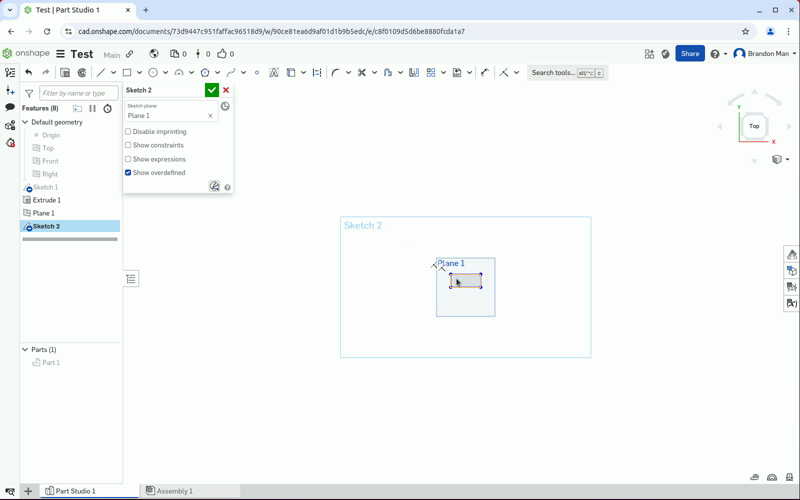
scroll(6)
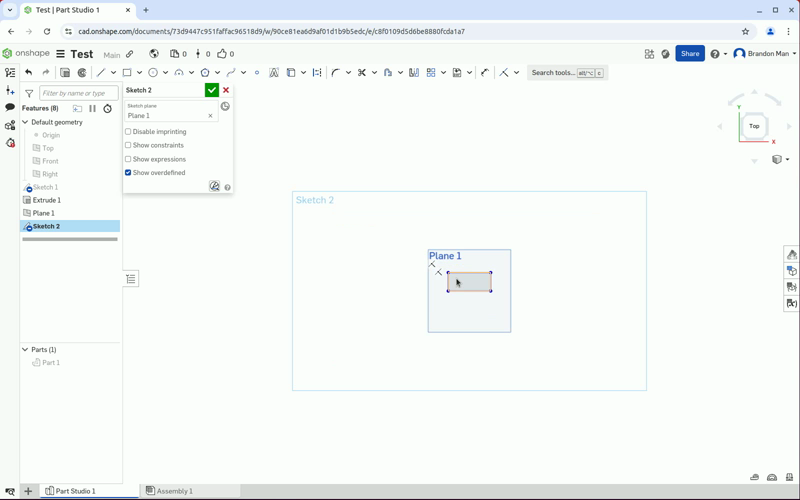
scroll(6)
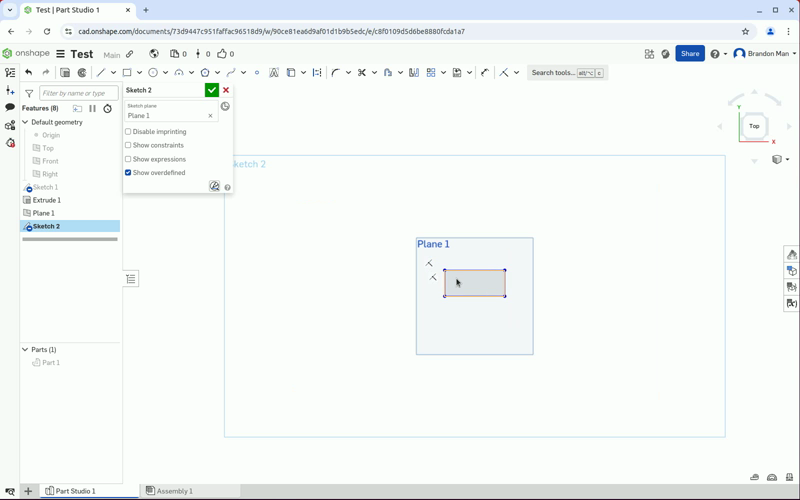
scroll(6)
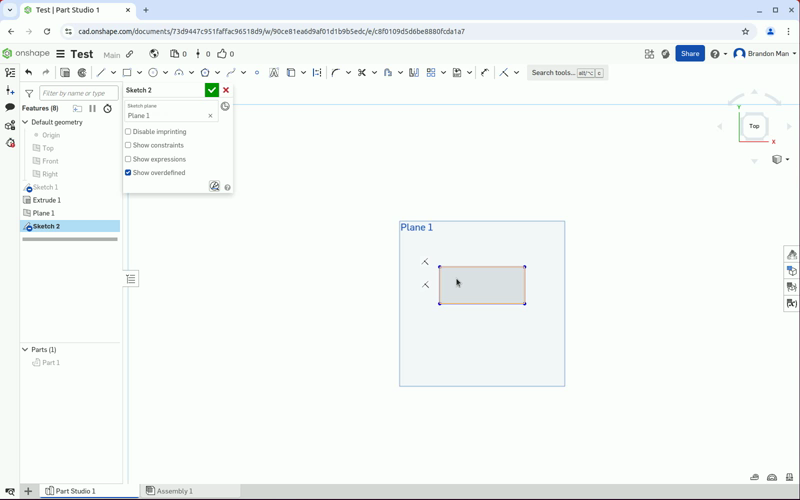
scroll(6)
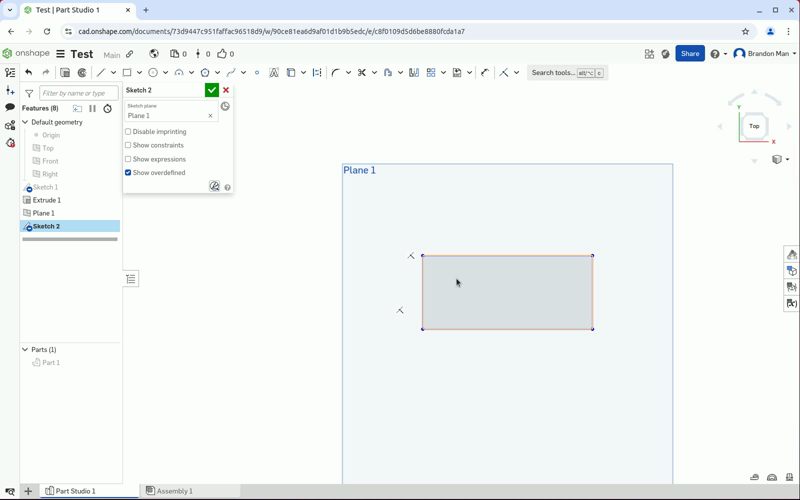
click(456, 278)
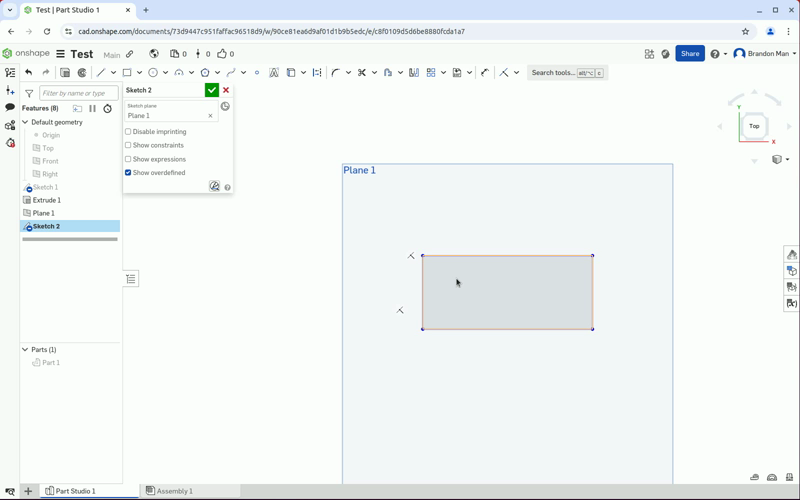
scroll(-6)
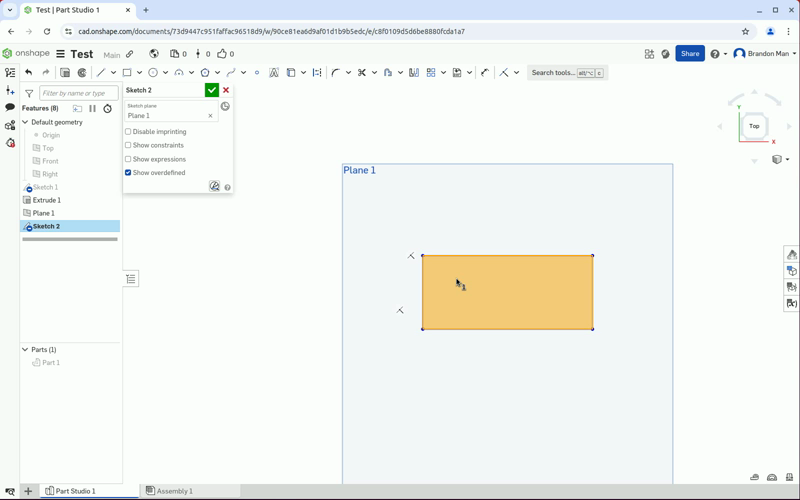
scroll(-6)
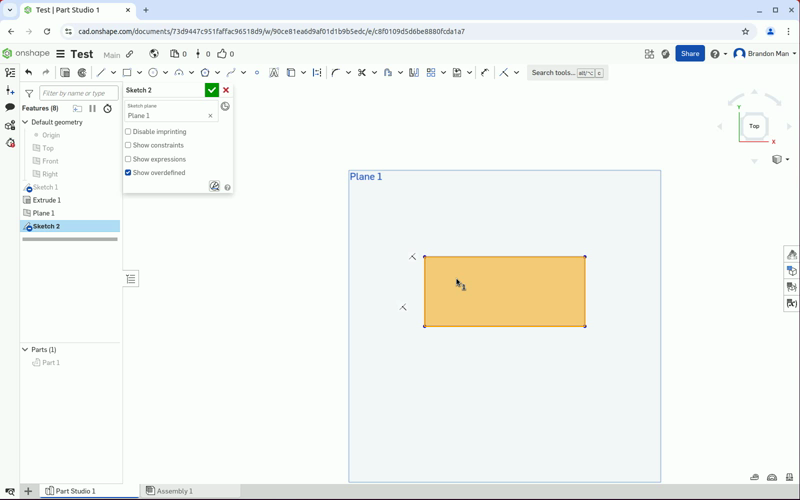
scroll(-6)
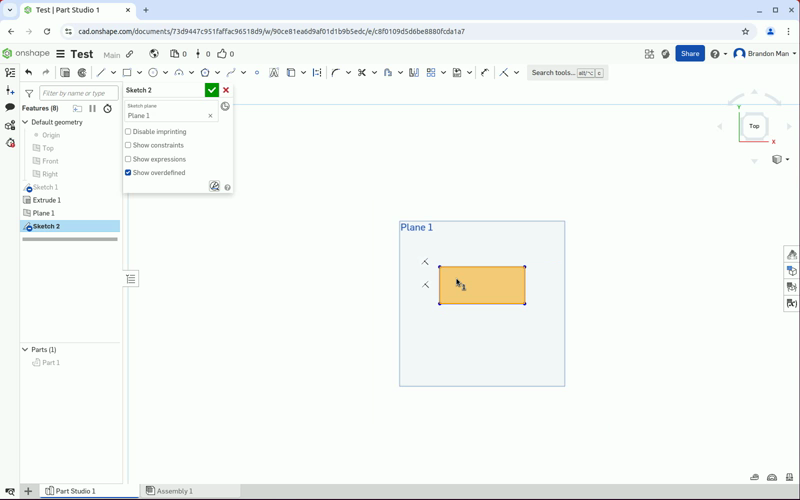
scroll(-6)
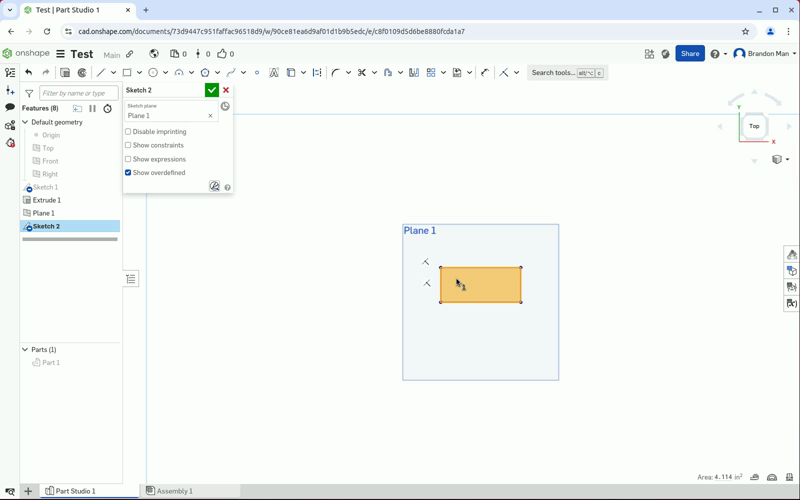
scroll(-6)
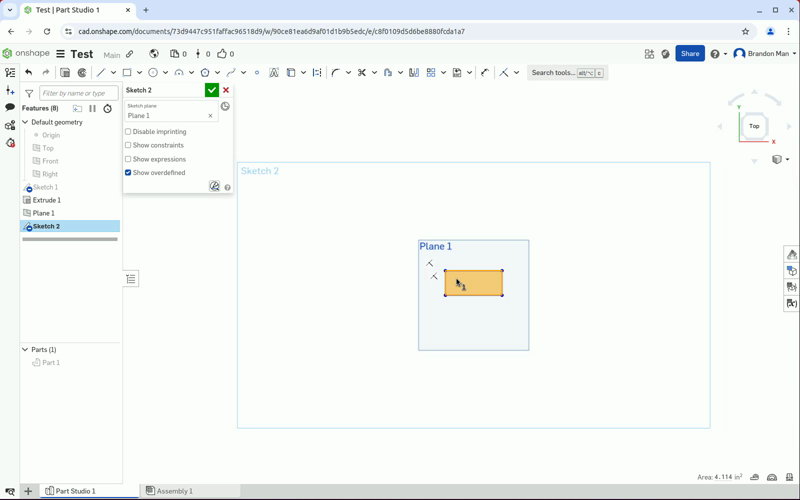
scroll(-6)
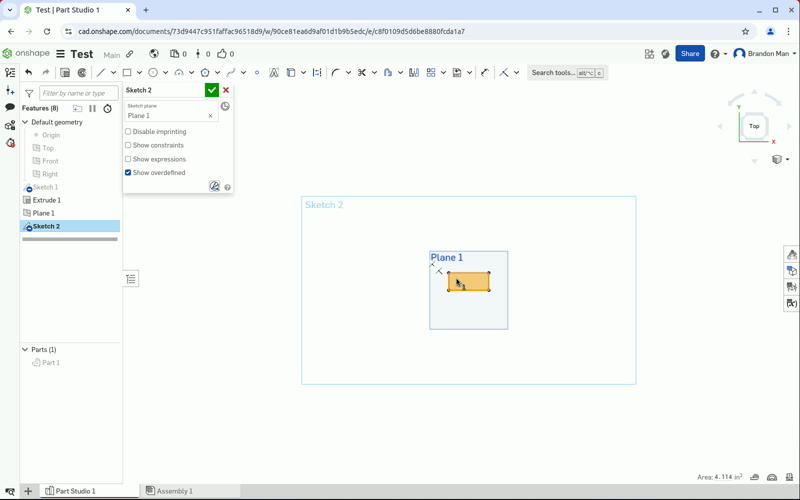
scroll(-6)
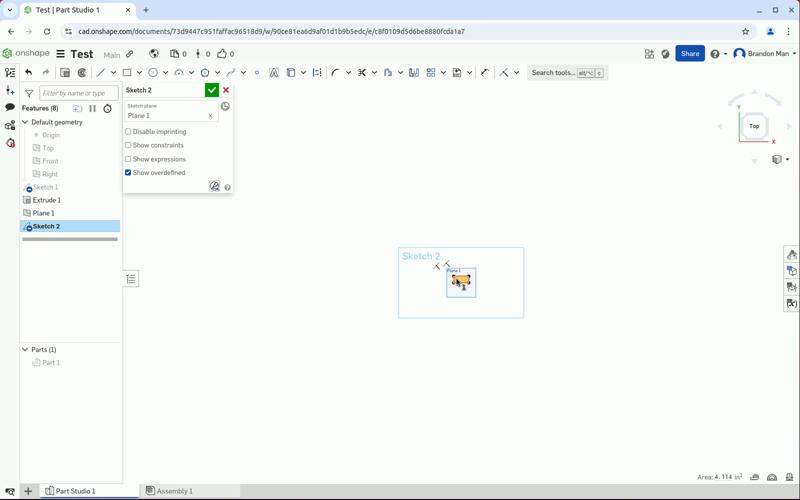
mouse_move(73, 352)
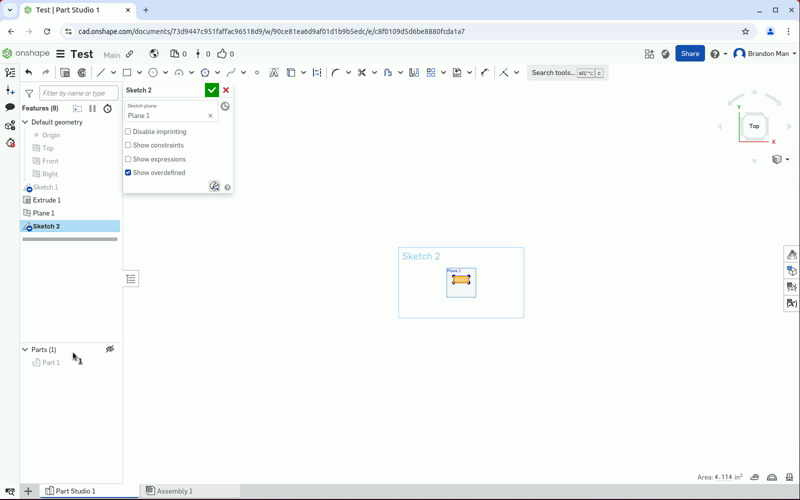
key(shift+y)
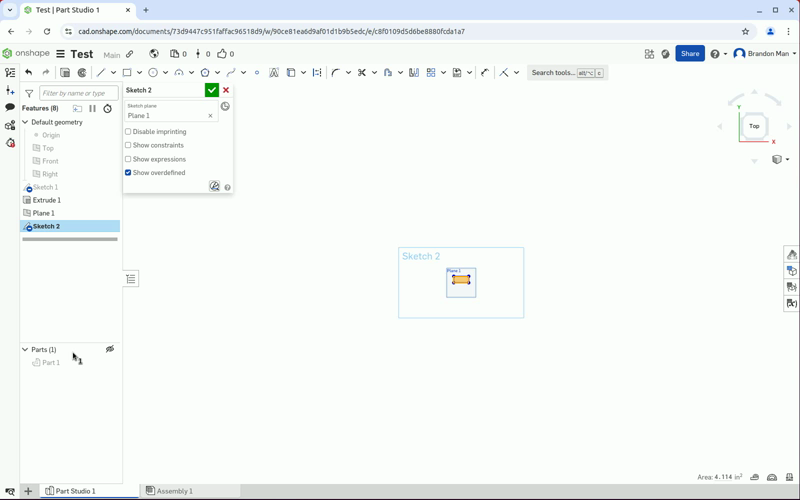
key(shift+e)
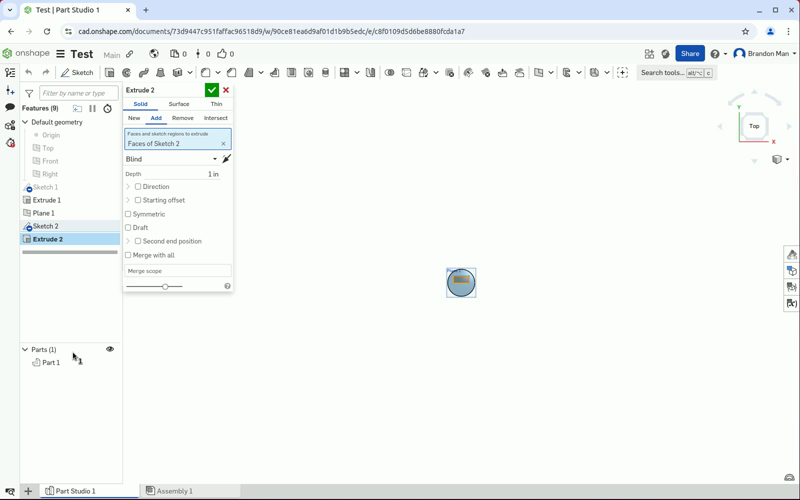
mouse_move(143, 106)
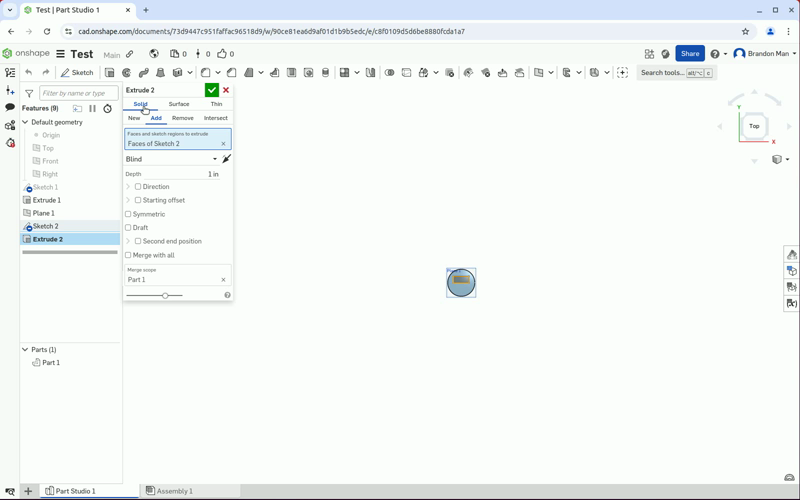
click(143, 106)
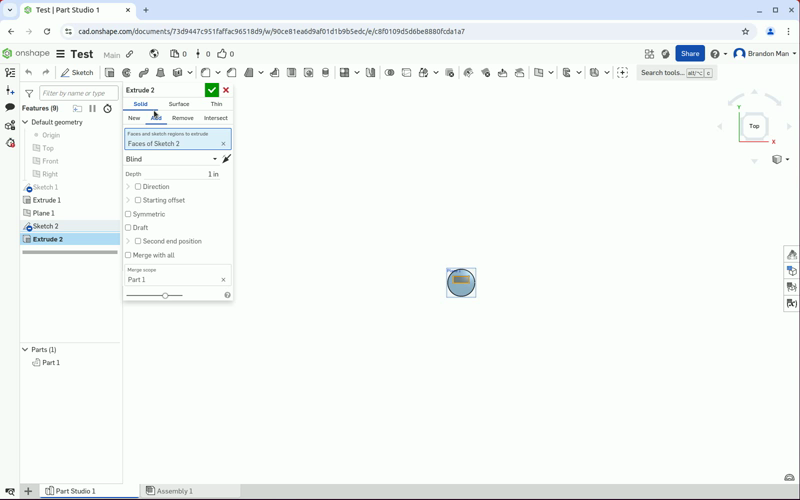
mouse_move(186, 120)
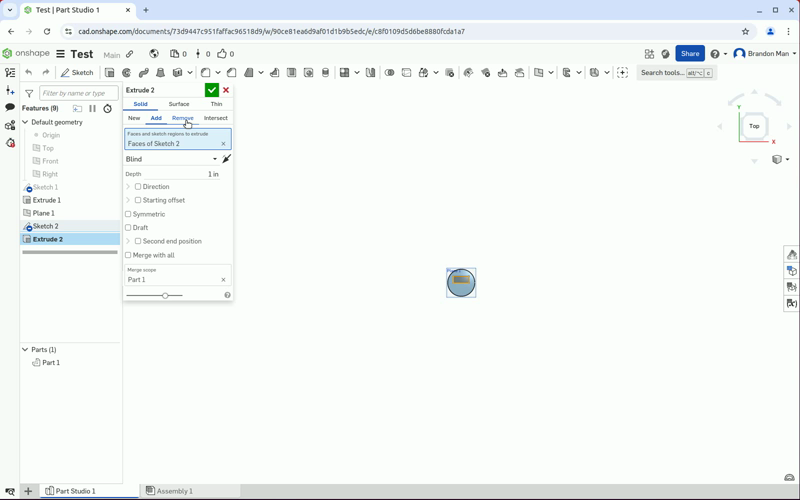
click(186, 120)
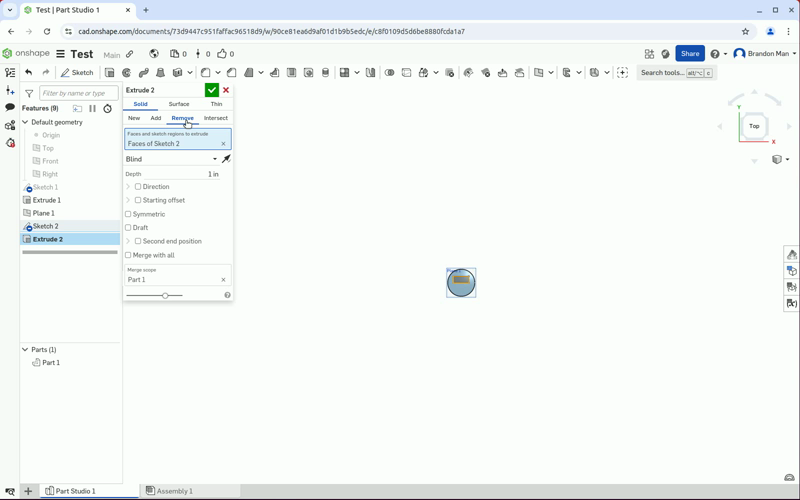
key(tab, 4)
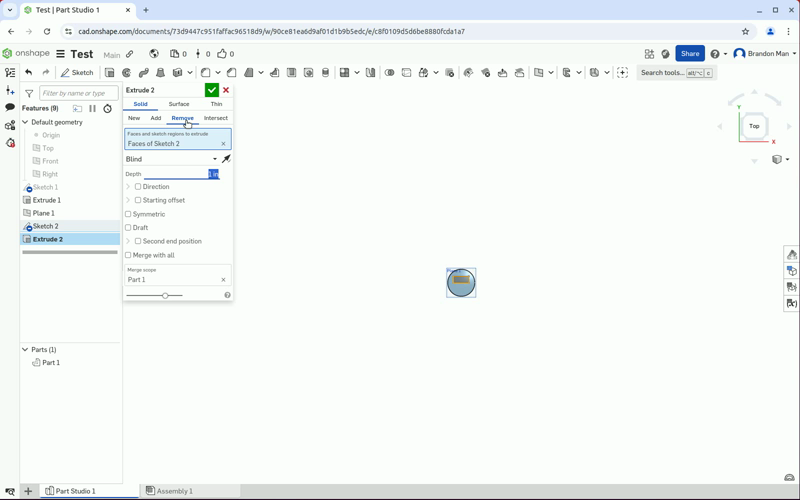
text(5.536)
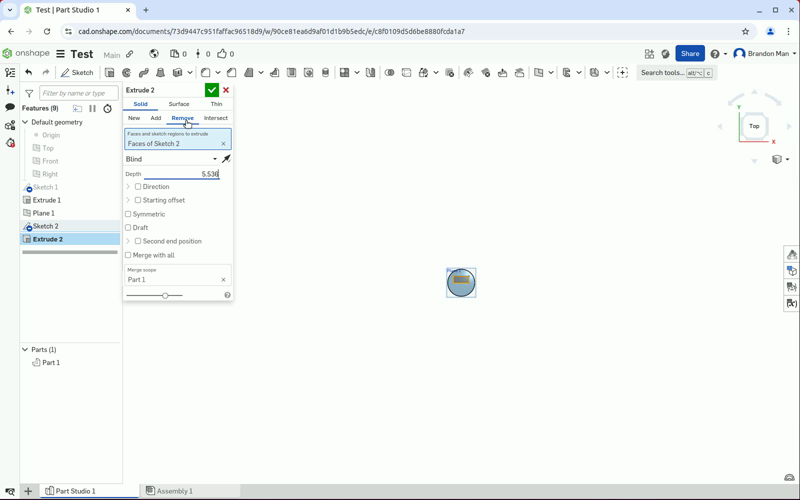
key(tab, 6)
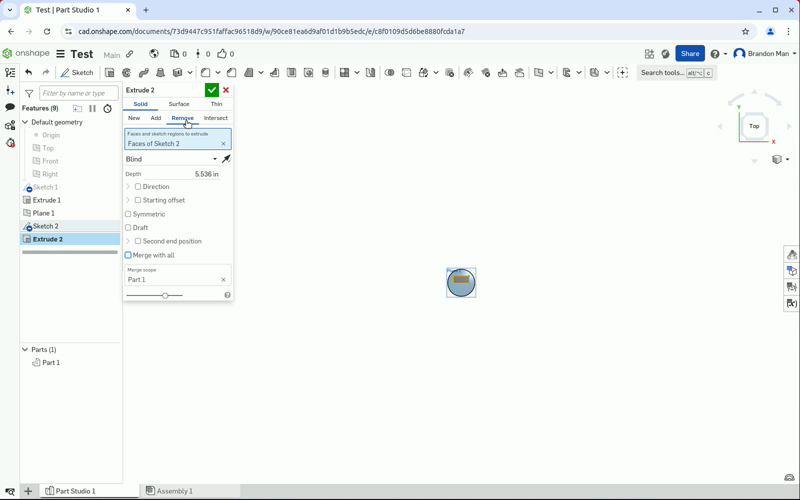
key(space)
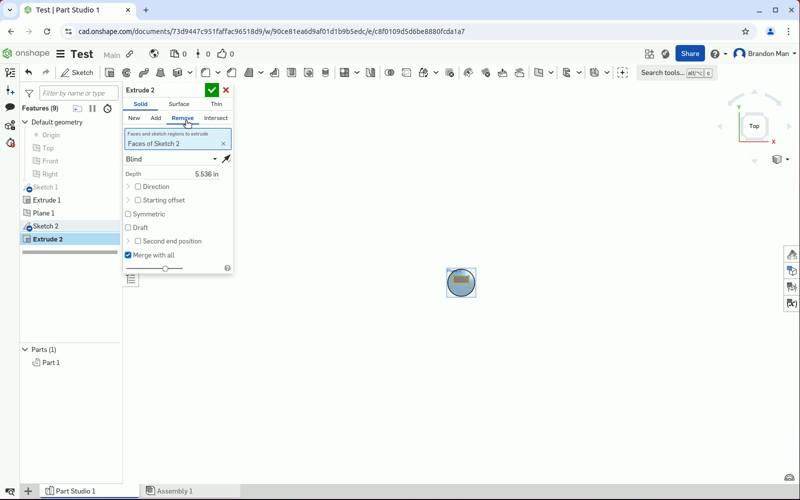
key(enter)
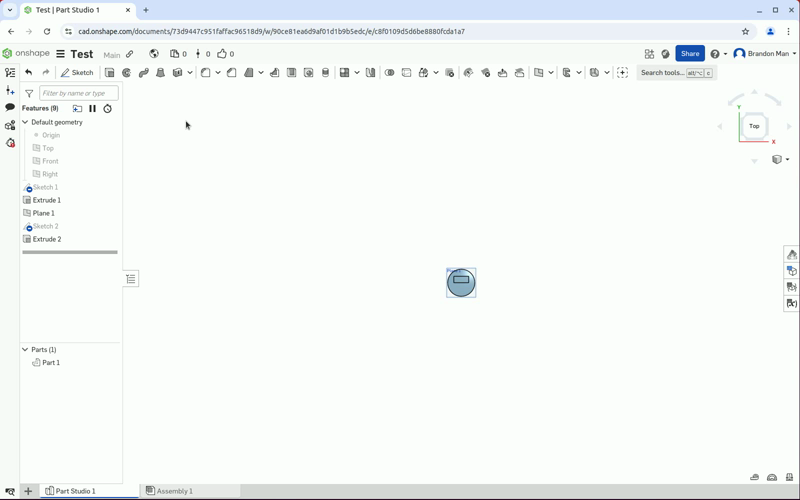
key(shift+h)
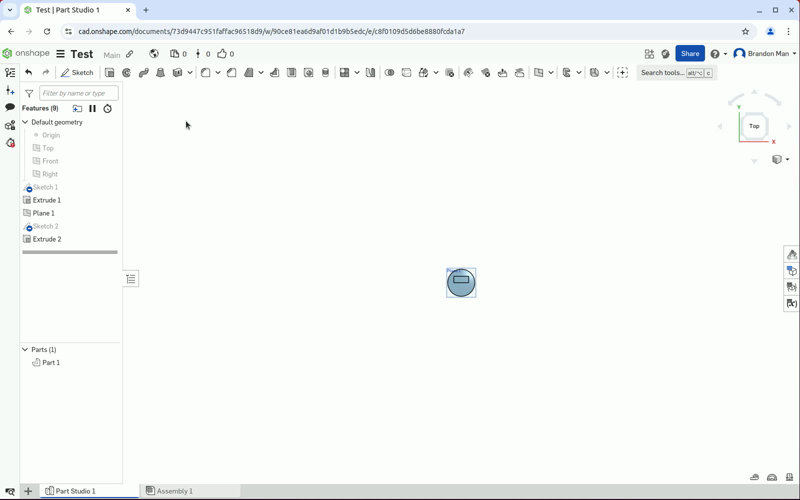
key(shift+h)
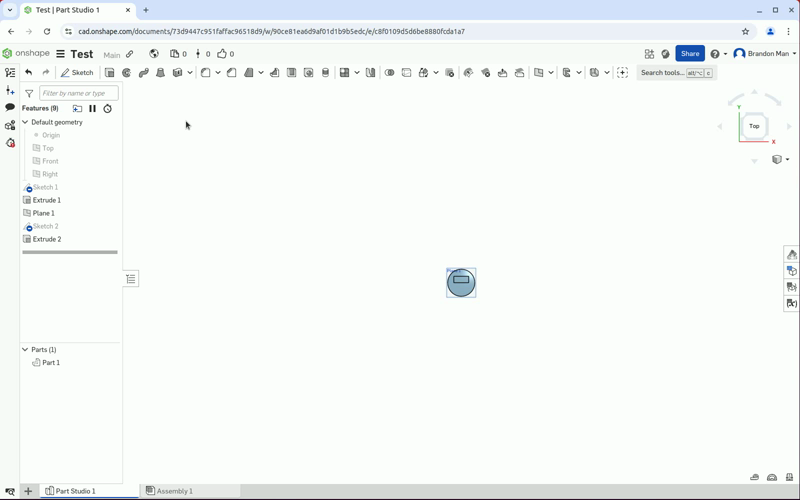
key(shift+7)
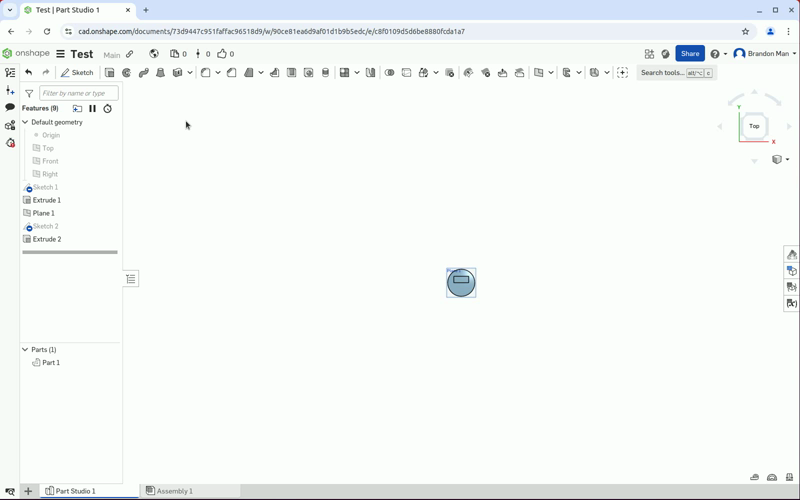
key(up, 3)
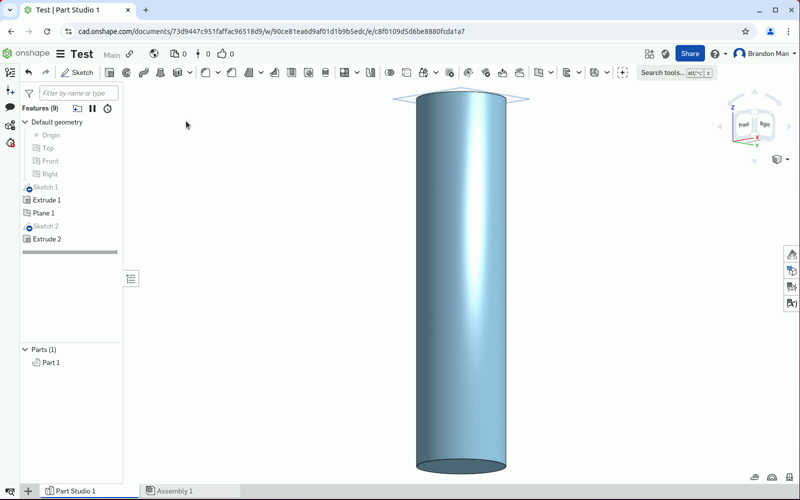
key(left, 3)
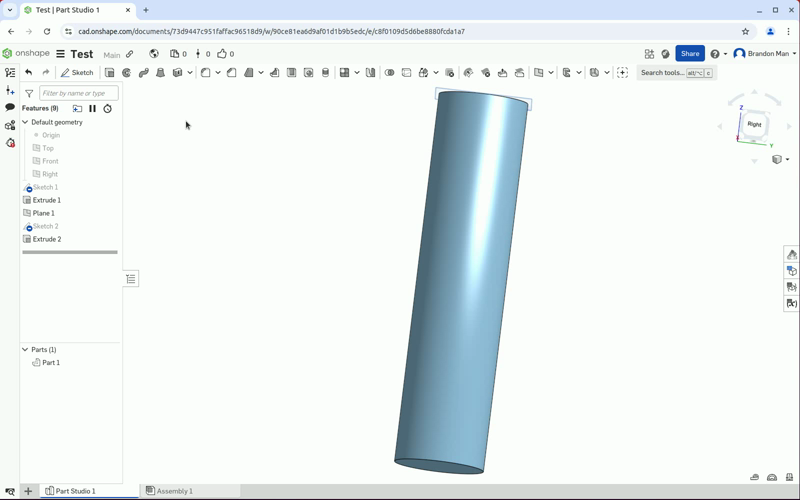
key(right, 3)
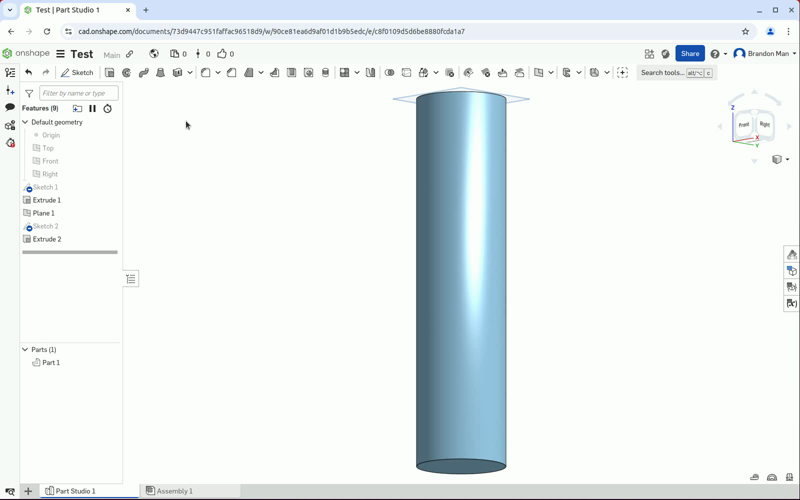
key(down, 3)
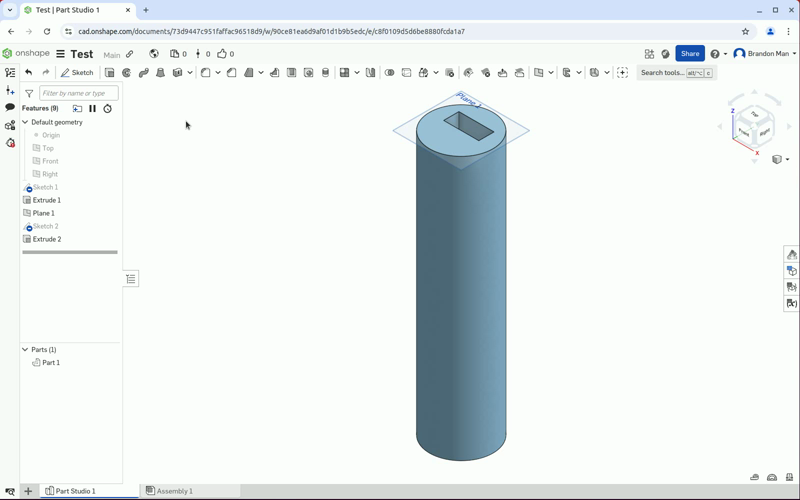
mouse_move(73, 189)
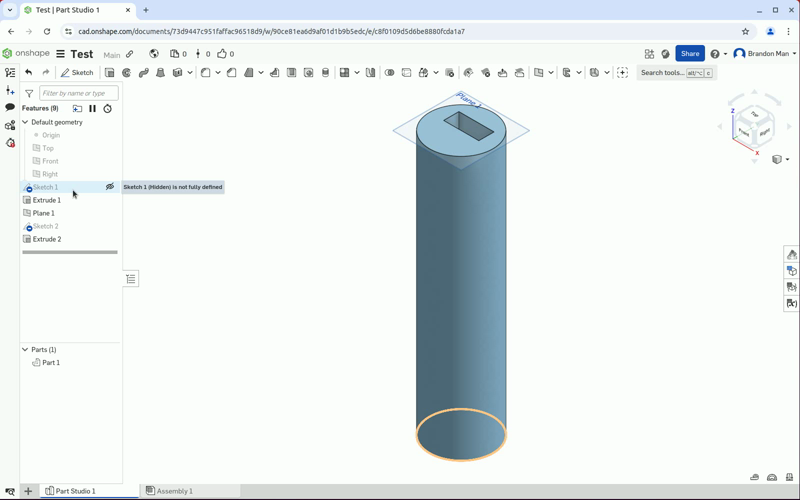
click(73, 189)